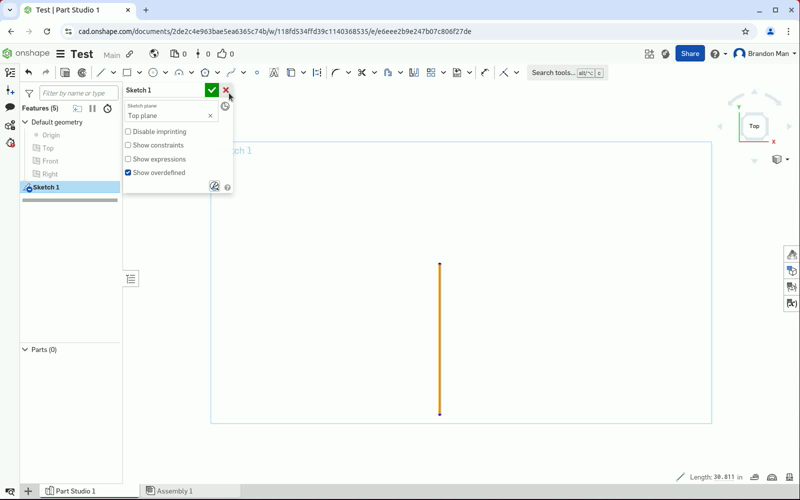
key(shift+h)
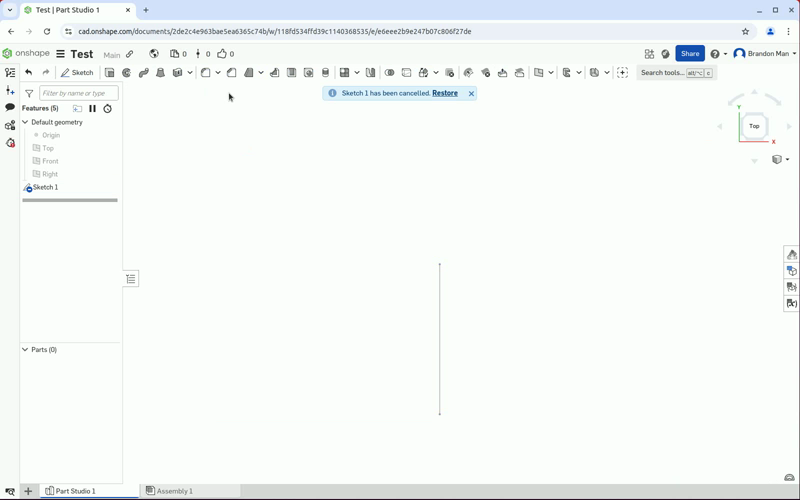
key(shift+s)
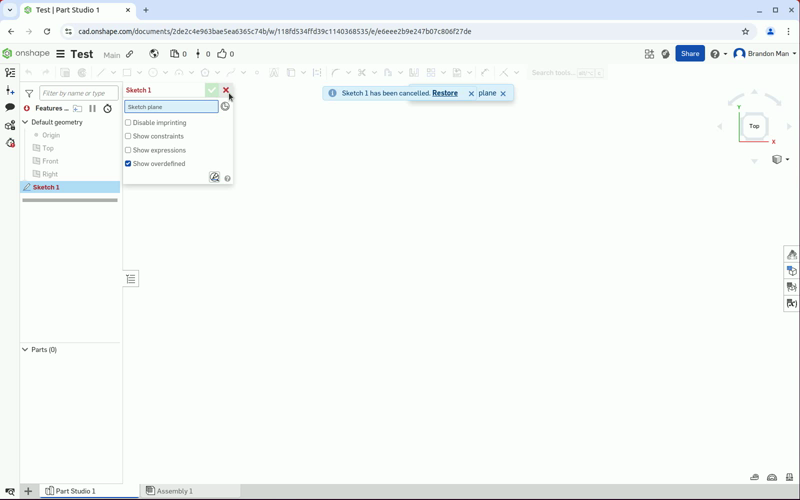
mouse_move(73, 150)
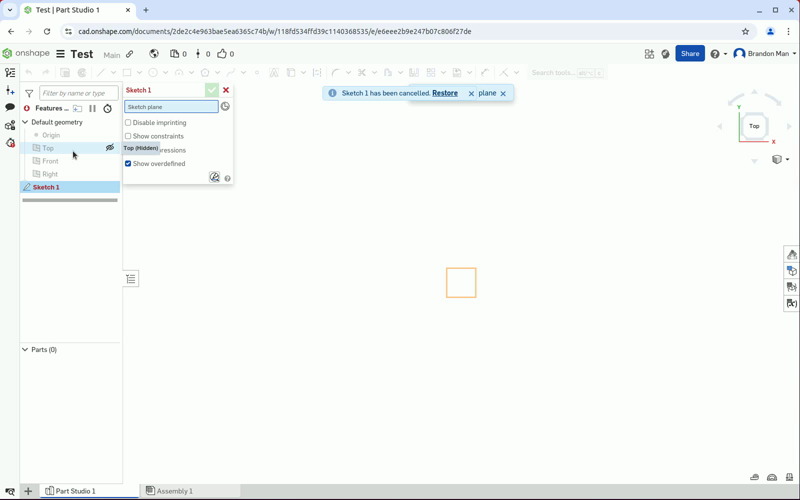
click(73, 150)
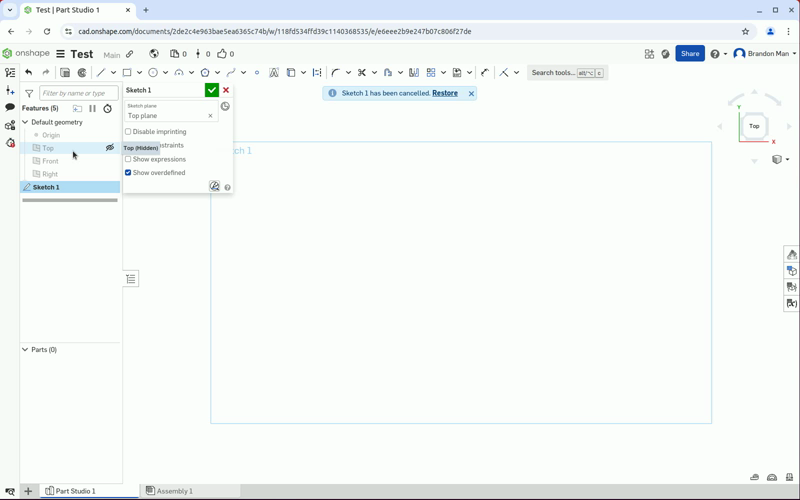
mouse_move(73, 352)
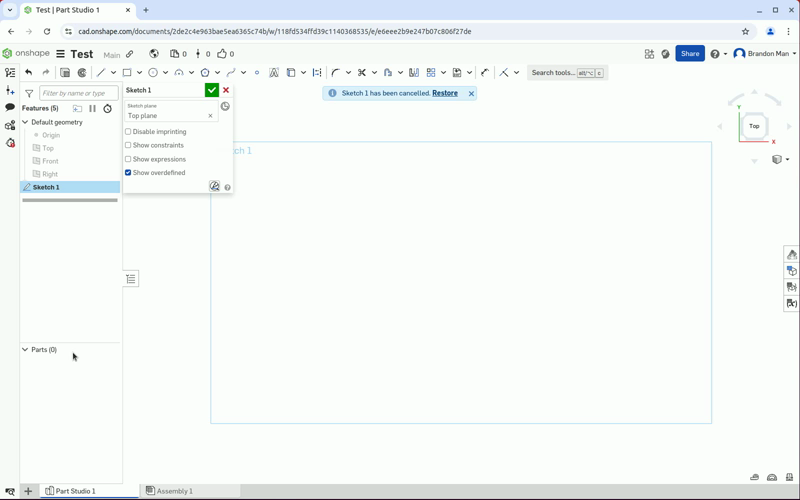
key(y)
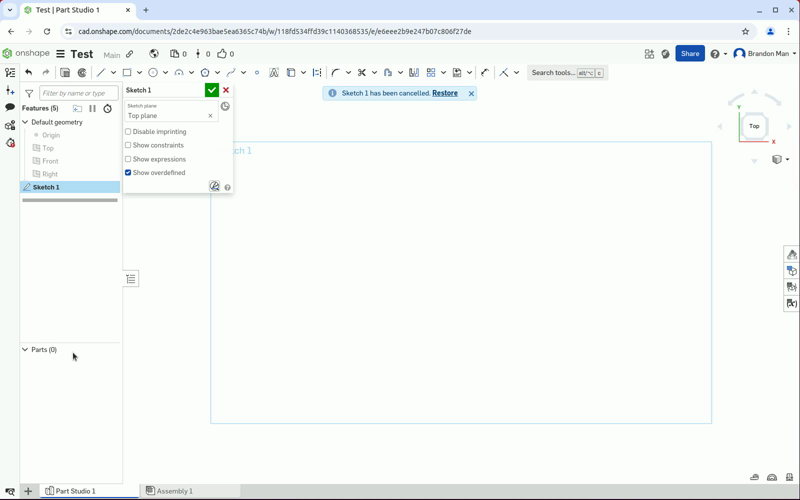
key(l)
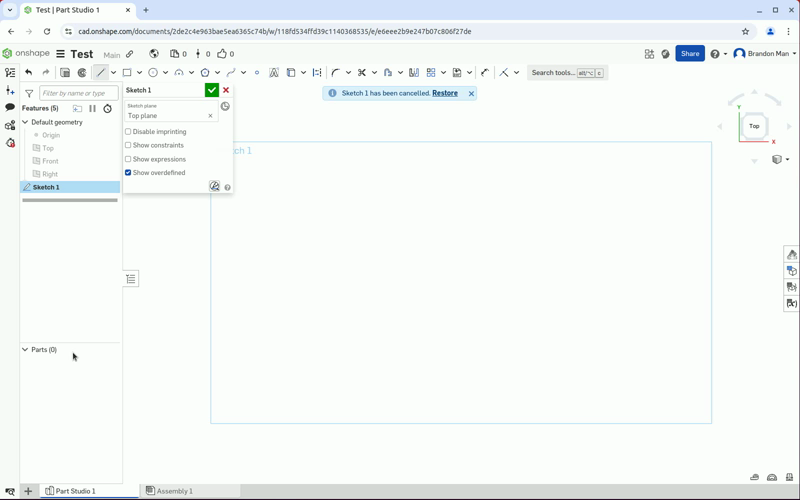
key_down(shift)
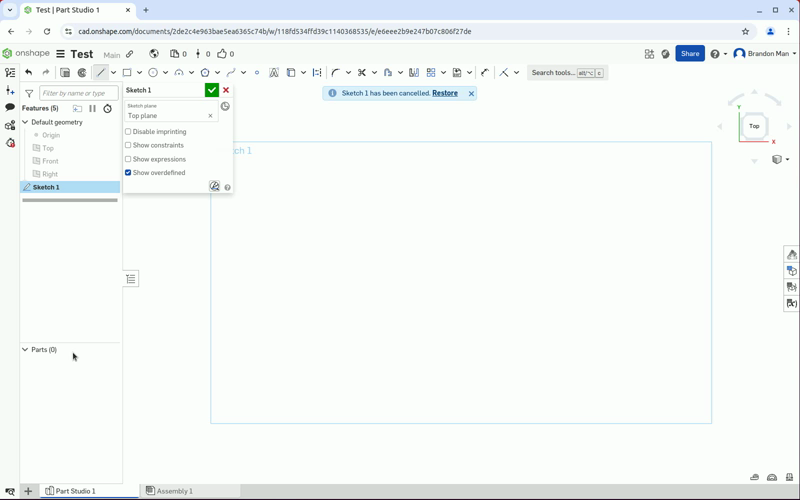
mouse_move(411, 383)
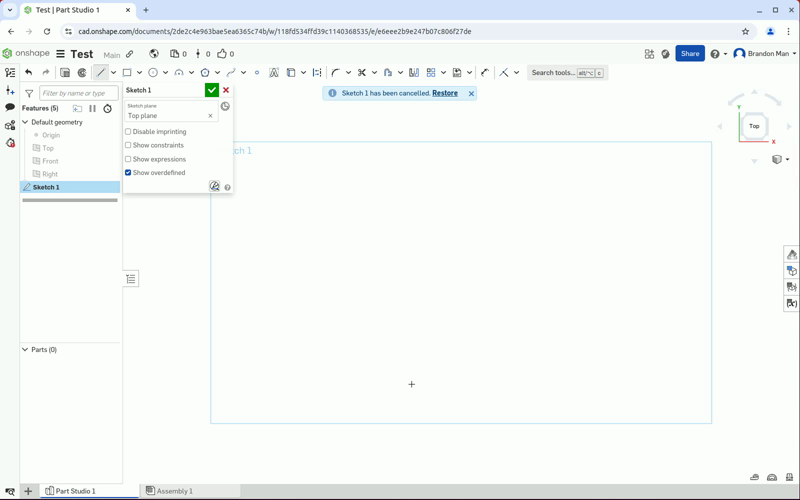
click(411, 383)
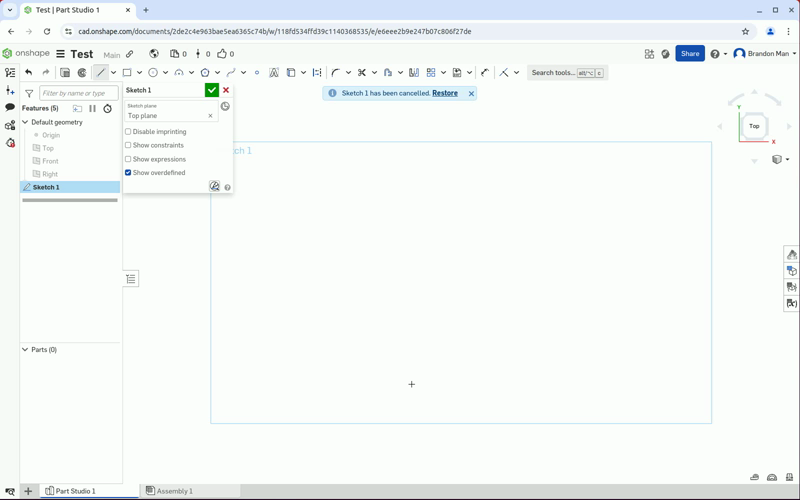
key_up(shift)
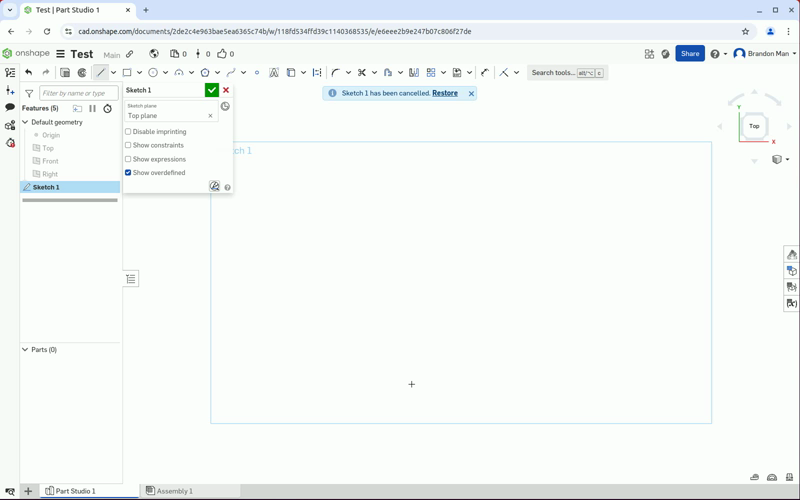
key_down(shift)
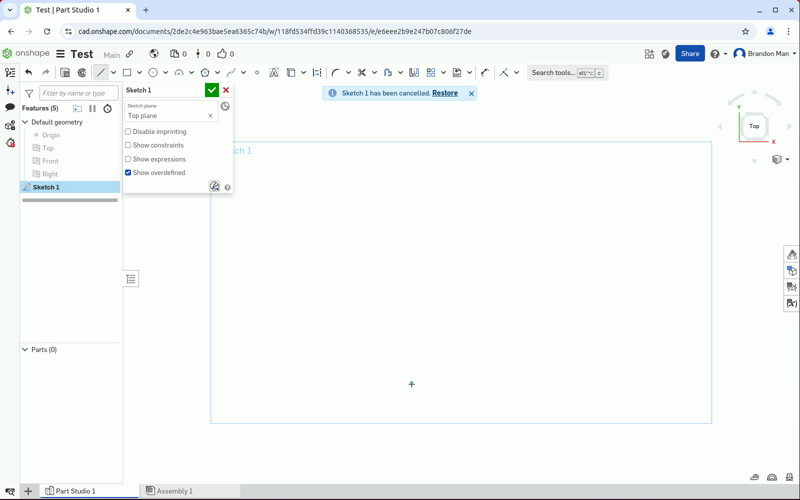
mouse_move(560, 383)
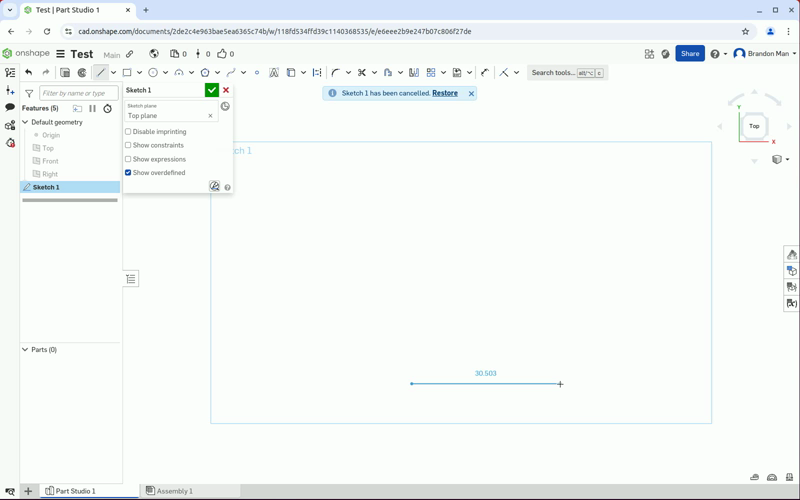
click(560, 383)
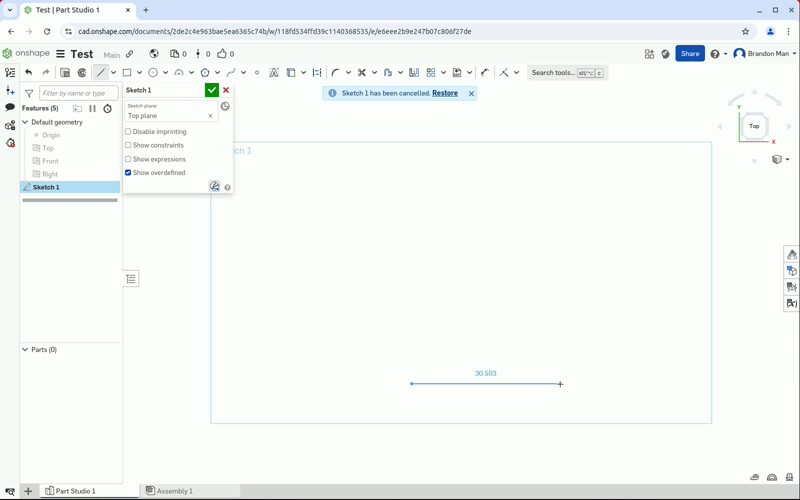
key_up(shift)
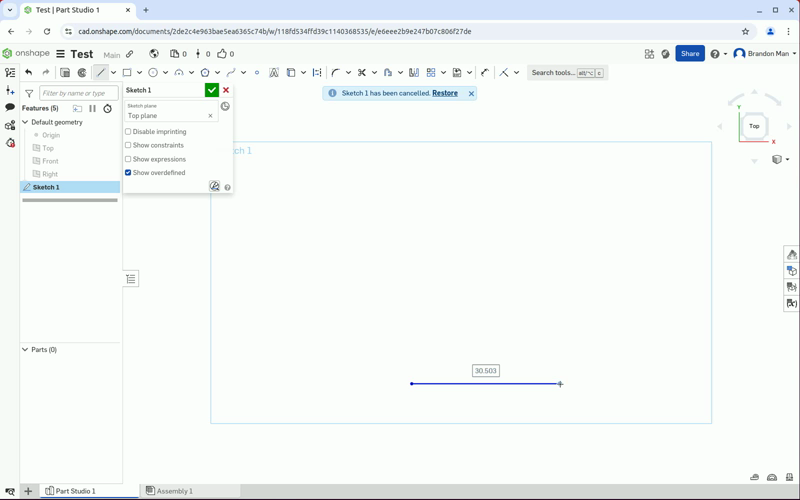
key_down(shift)
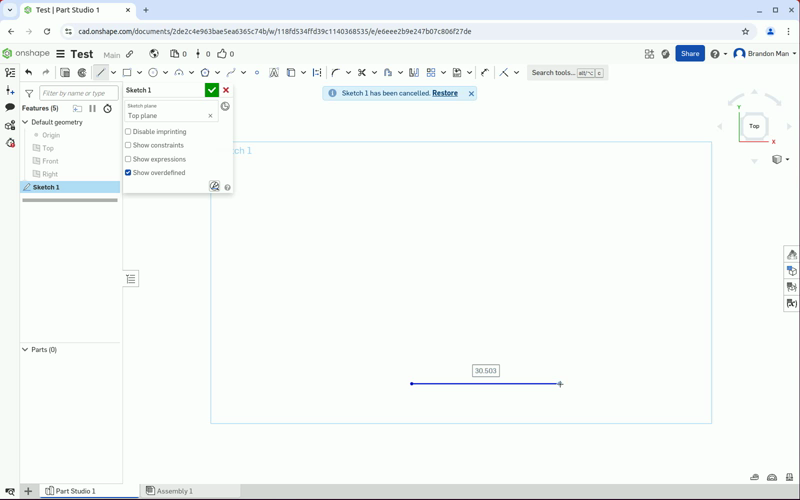
mouse_move(589, 383)
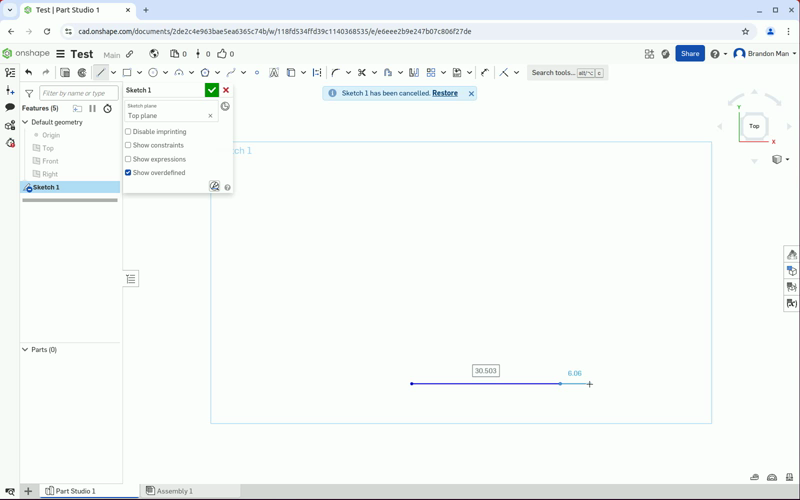
mouse_move(560, 358)
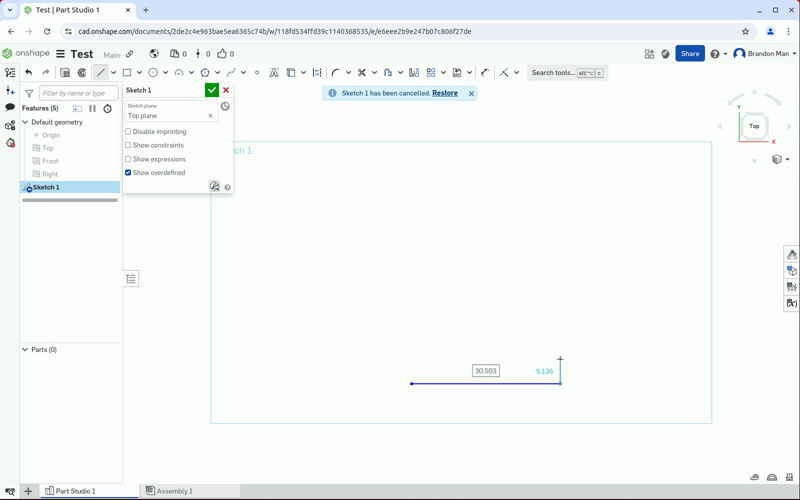
click(560, 358)
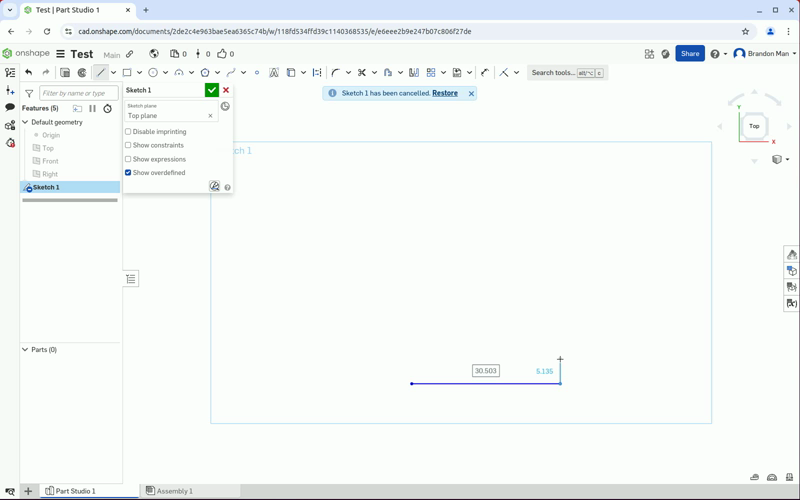
key_up(shift)
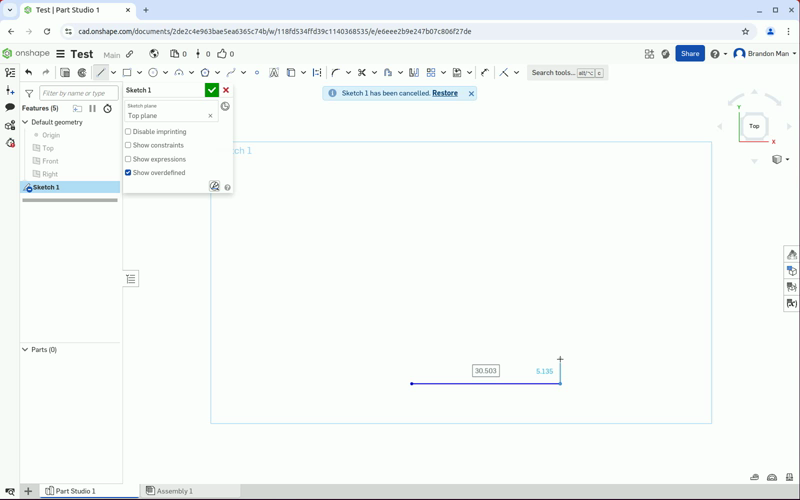
key_down(shift)
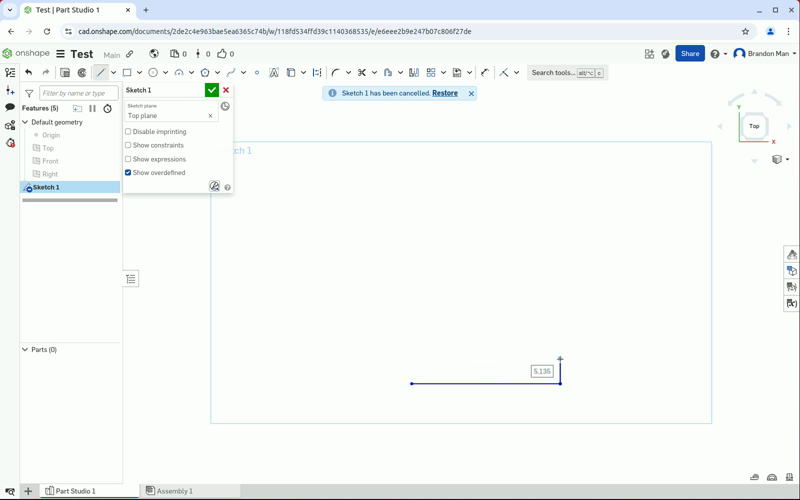
mouse_move(411, 358)
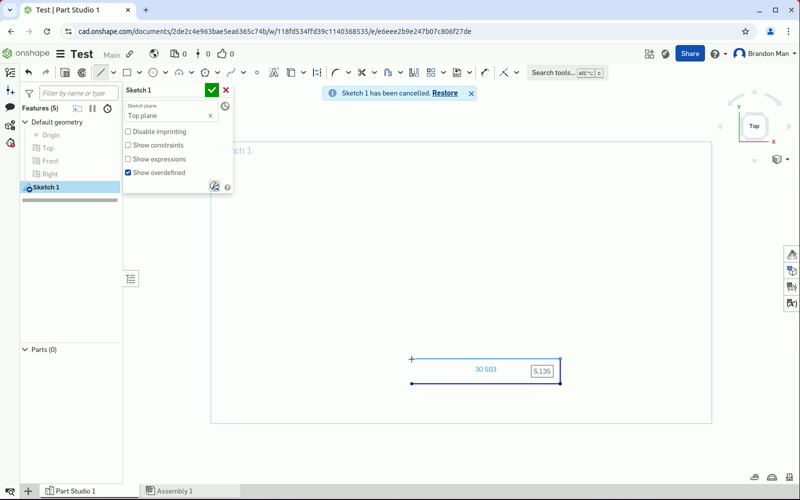
click(411, 358)
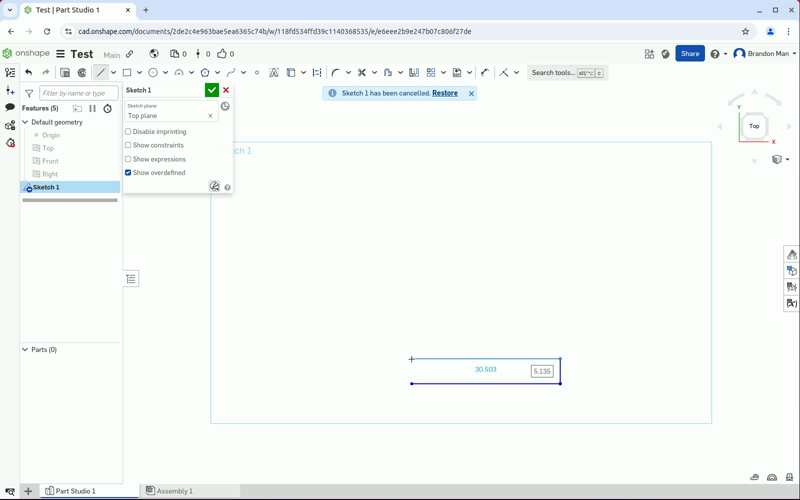
key_up(shift)
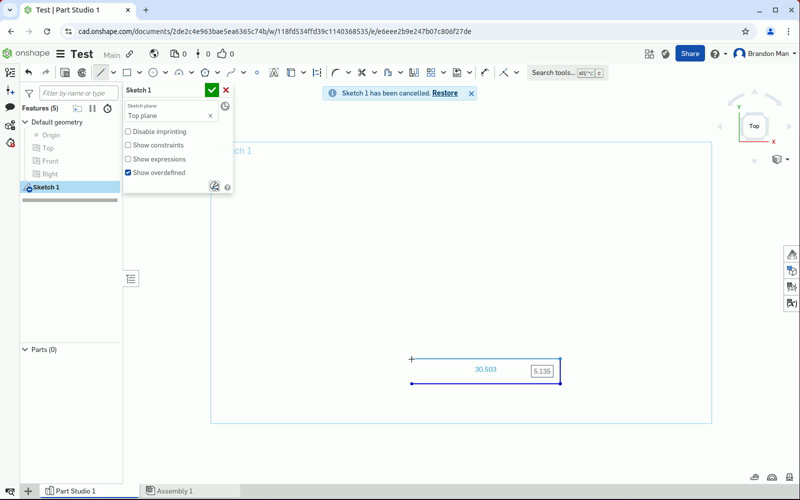
mouse_move(441, 358)
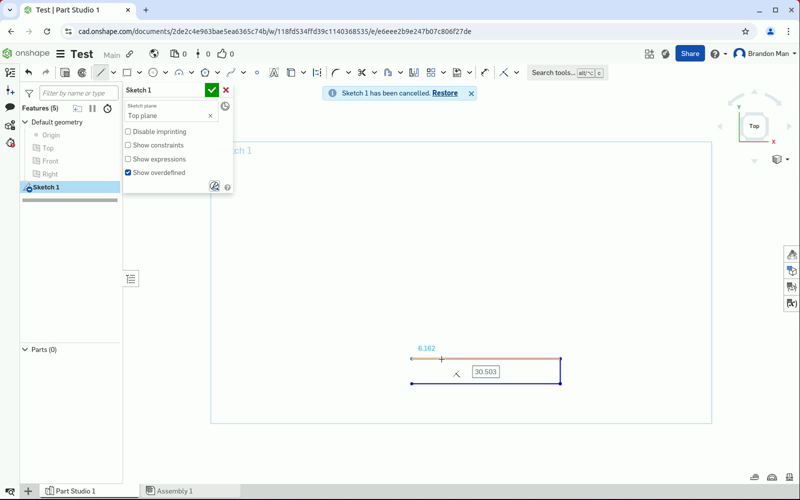
key_down(shift)
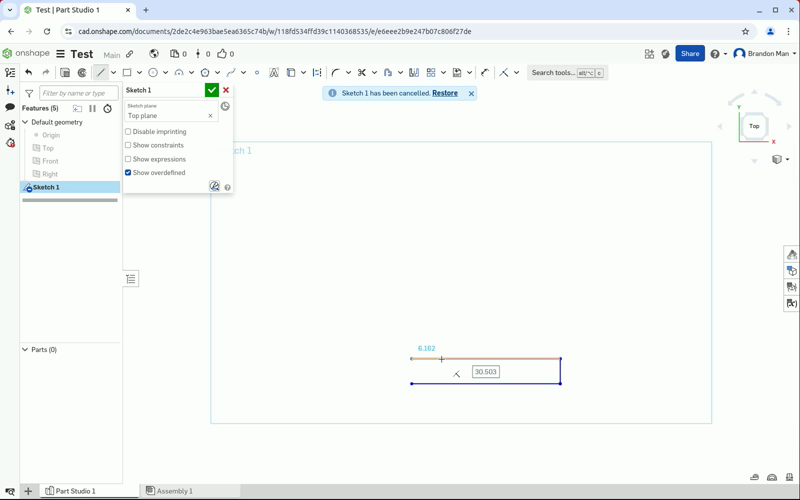
mouse_move(411, 383)
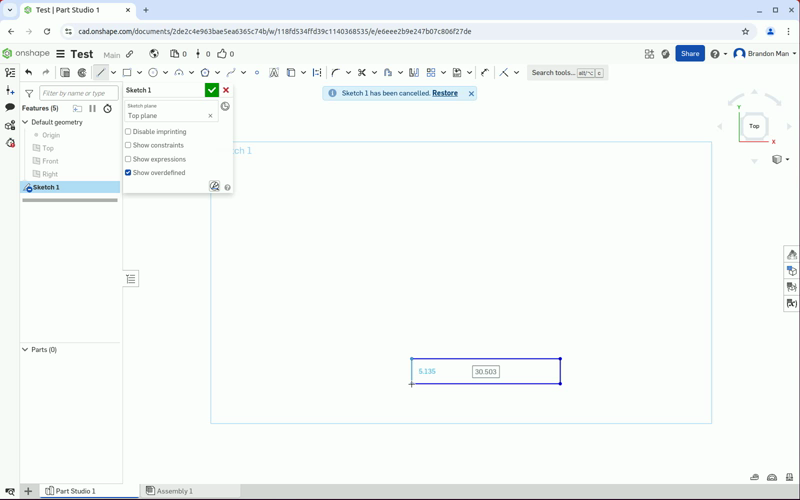
key_up(shift)
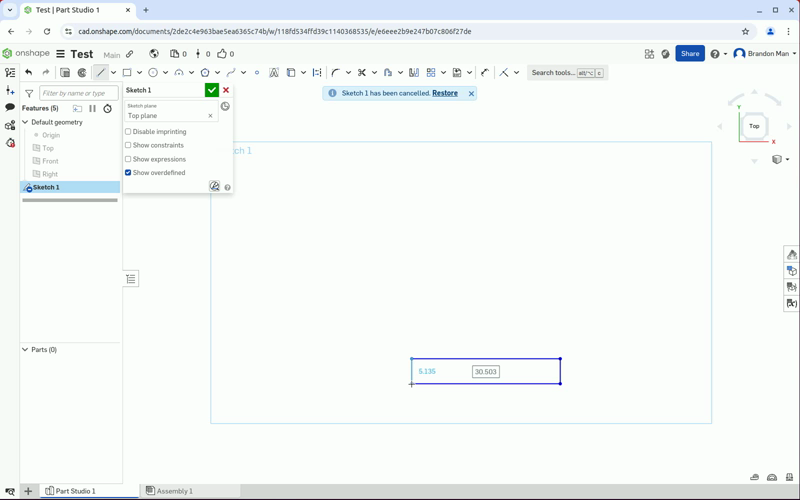
click(411, 383)
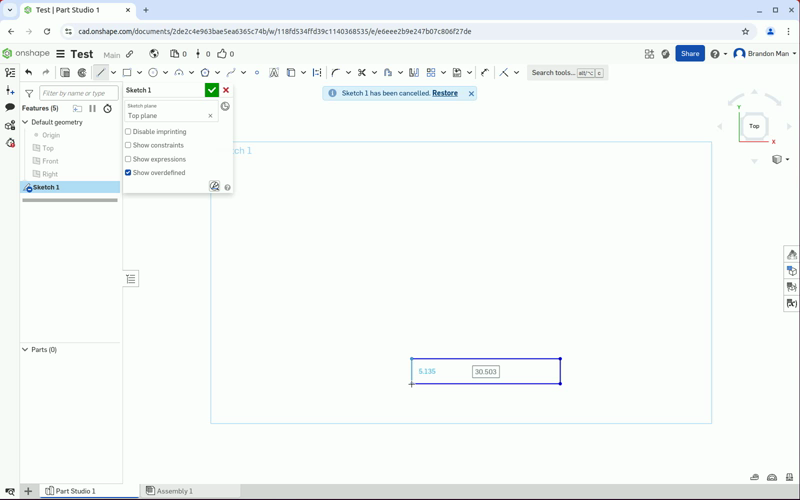
key(esc)
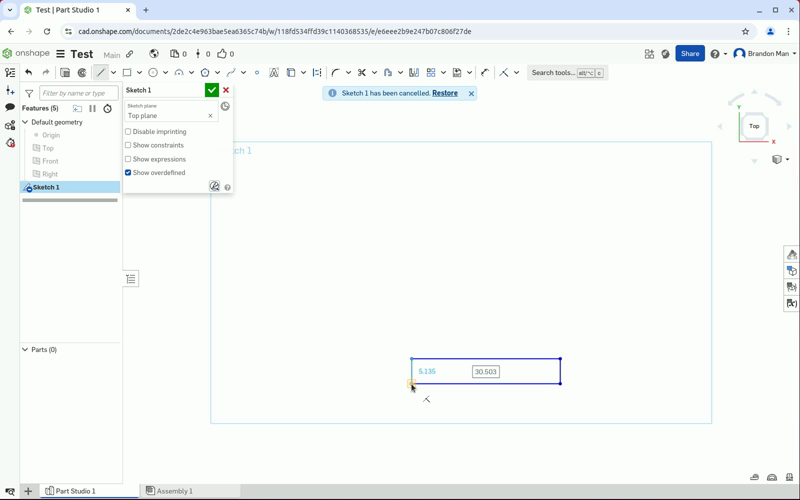
mouse_move(455, 375)
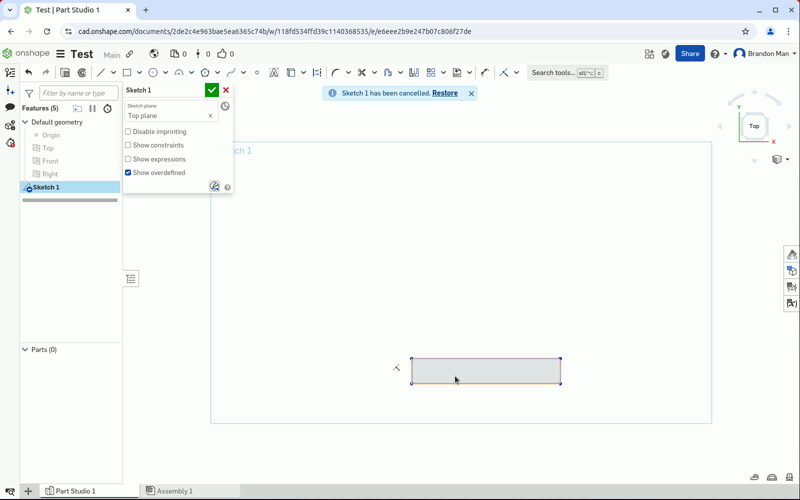
click(455, 375)
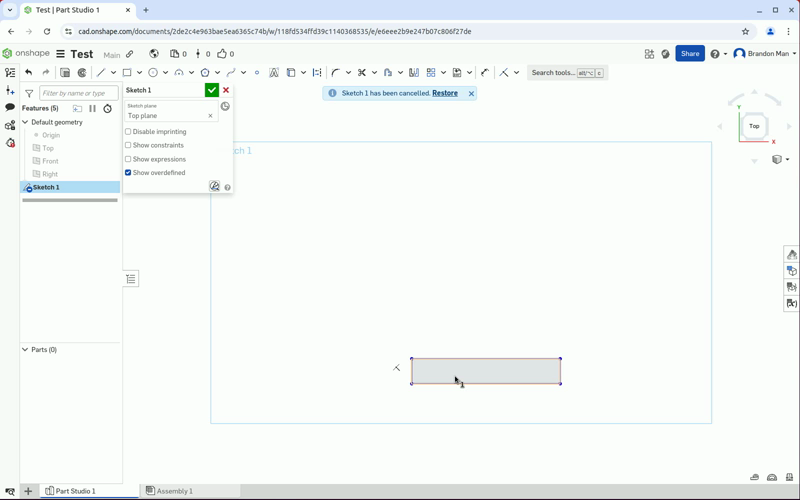
mouse_move(73, 352)
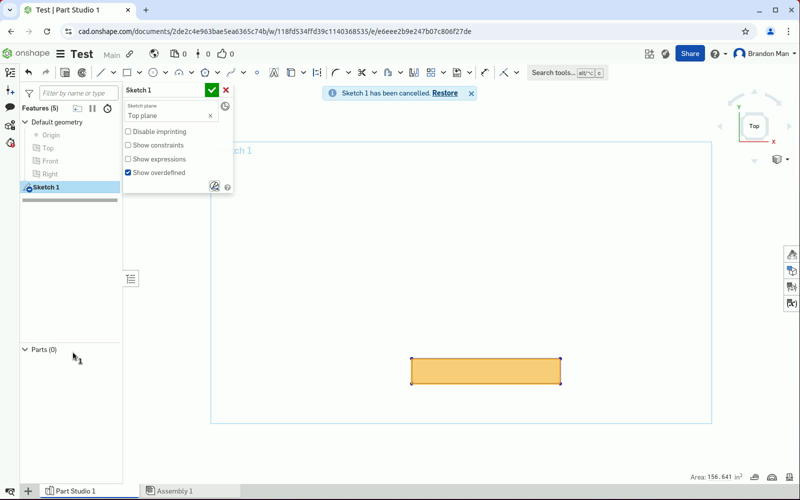
key(shift+y)
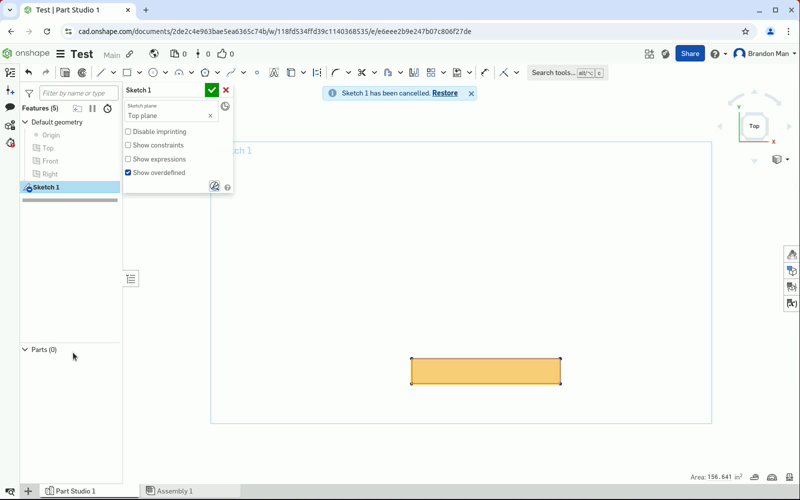
key(shift+e)
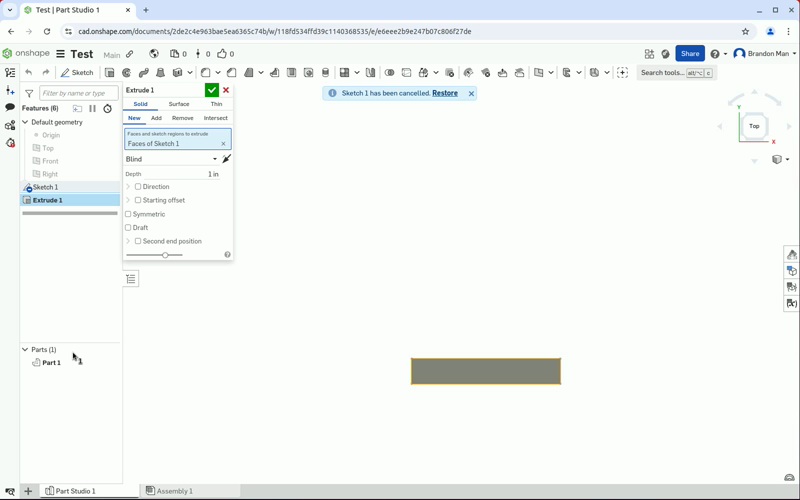
mouse_move(143, 106)
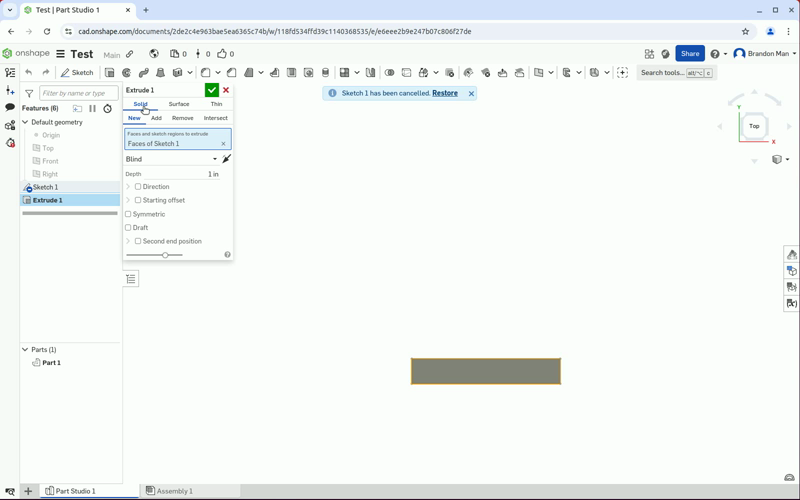
click(143, 106)
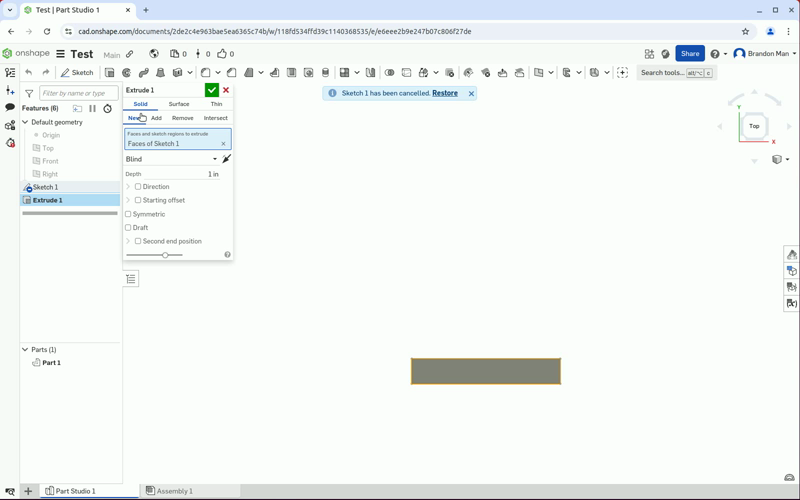
mouse_move(137, 120)
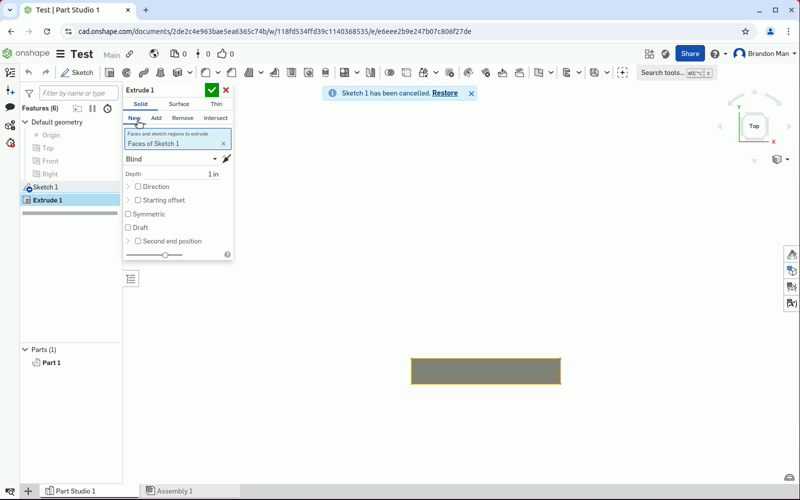
click(137, 120)
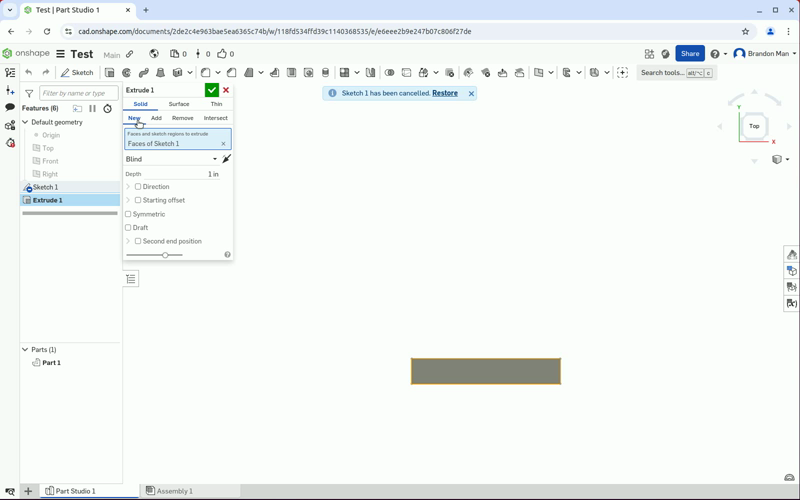
key(tab, 4)
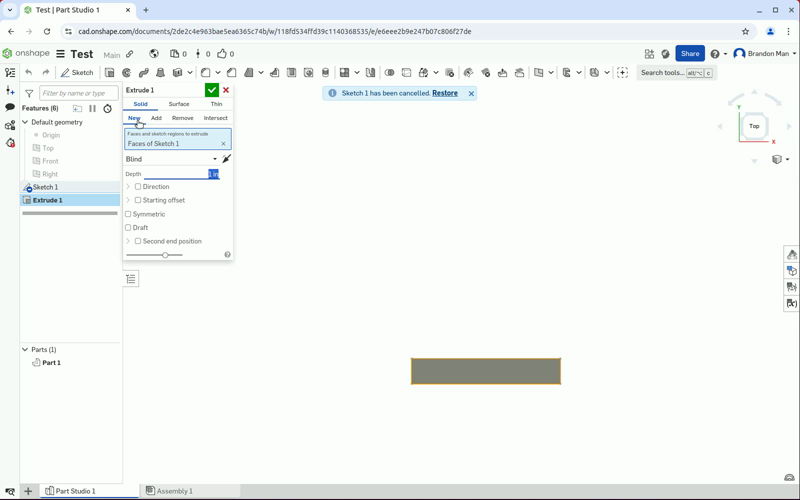
text(0.963)
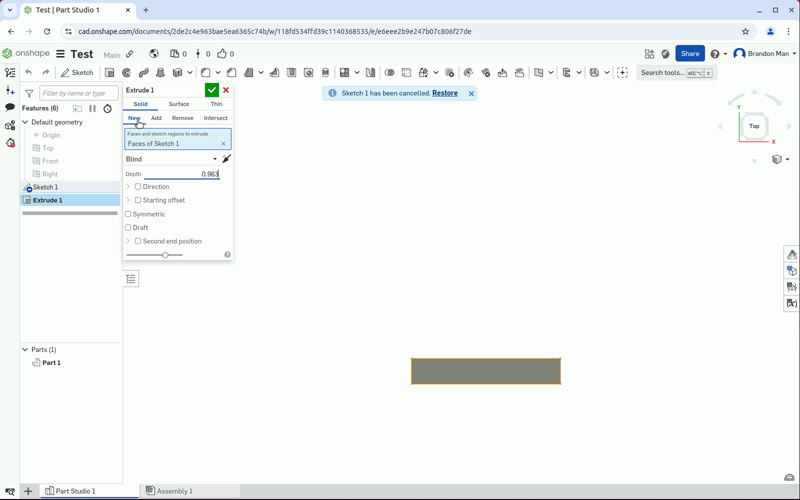
key(enter)
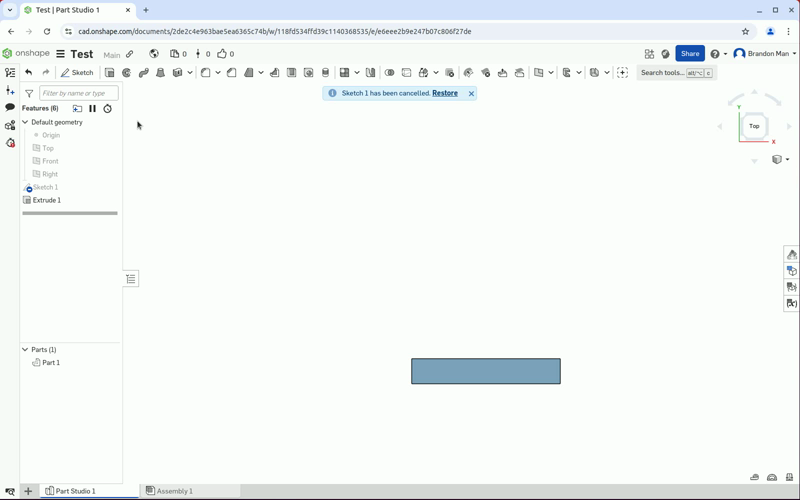
key(shift+h)
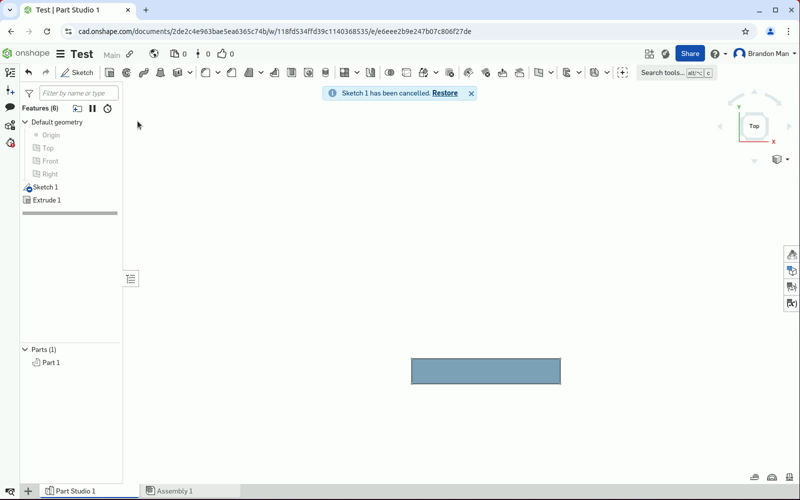
key(shift+h)
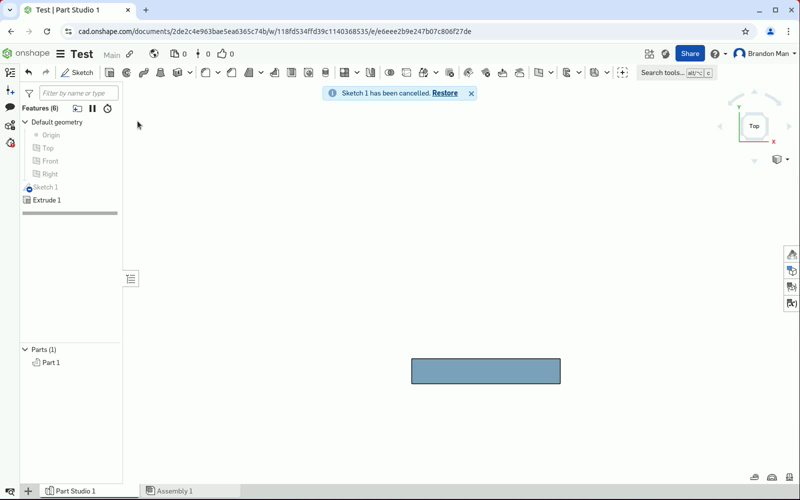
mouse_move(73, 189)
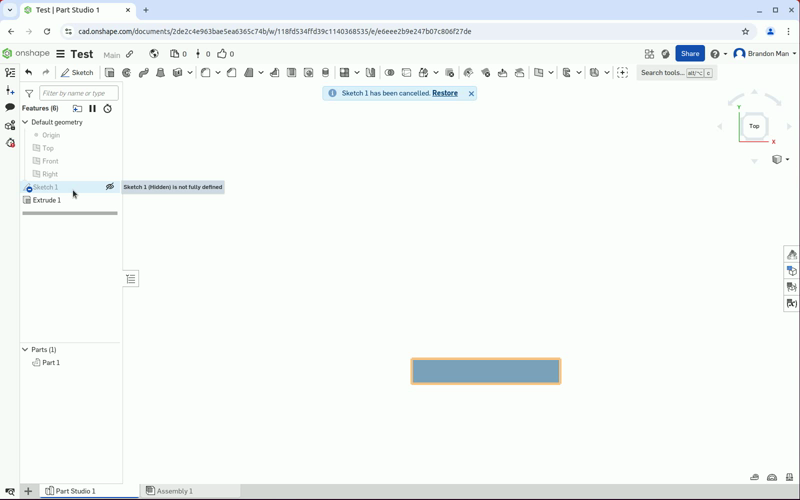
click(73, 189)
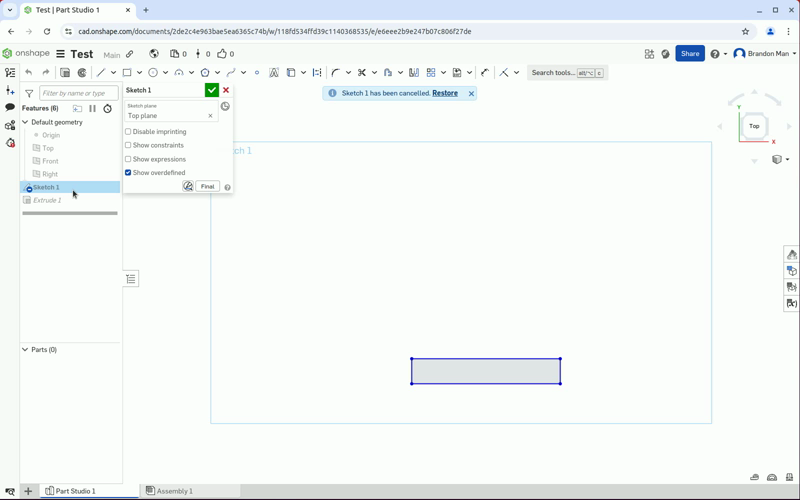
mouse_move(229, 92)
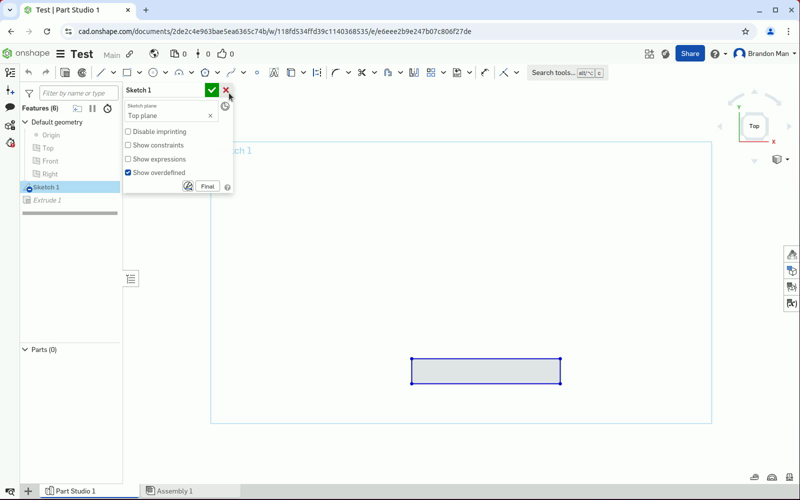
click(229, 92)
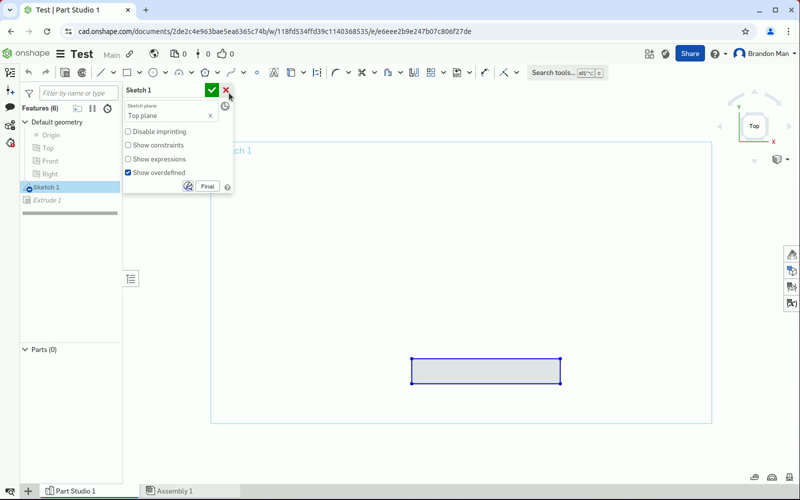
key(shift+s)
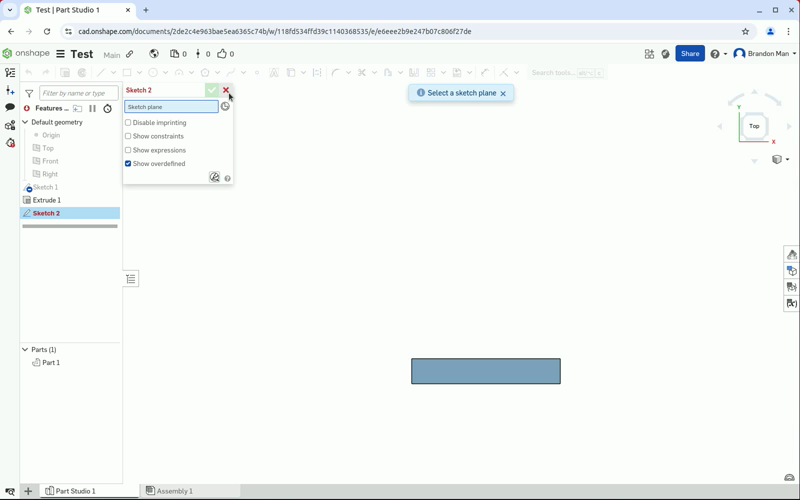
mouse_move(73, 150)
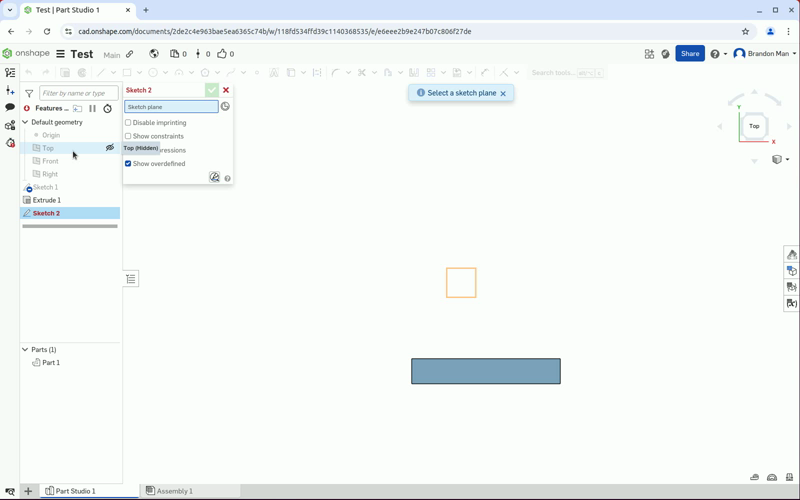
click(73, 150)
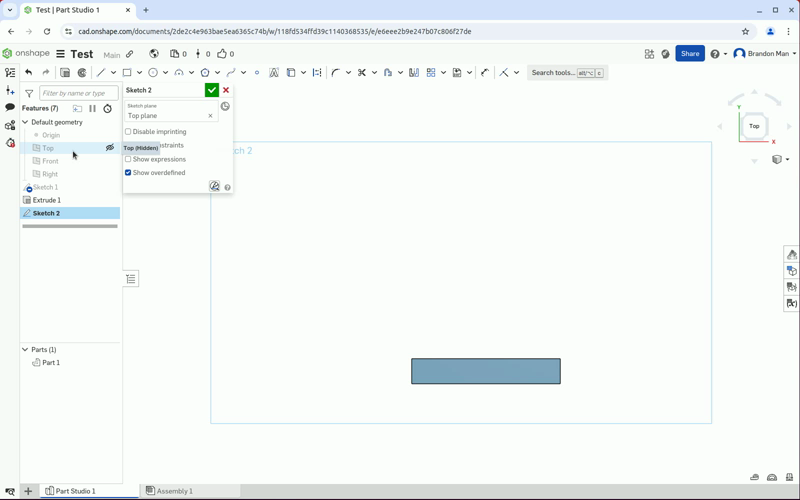
mouse_move(73, 352)
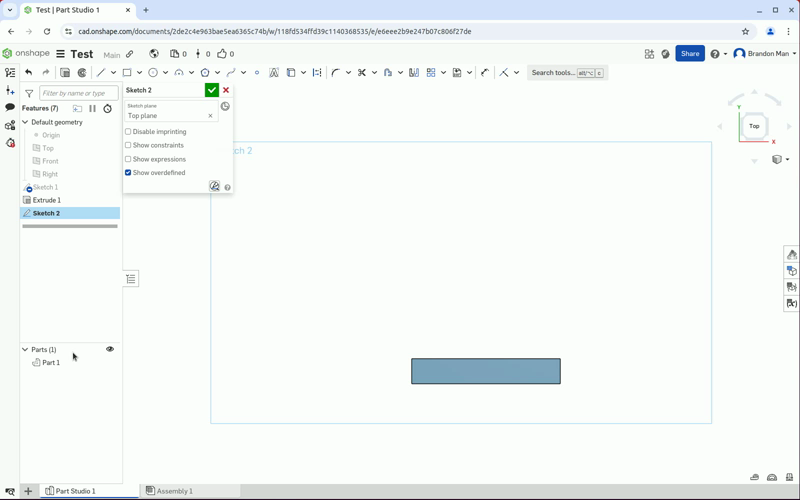
key(y)
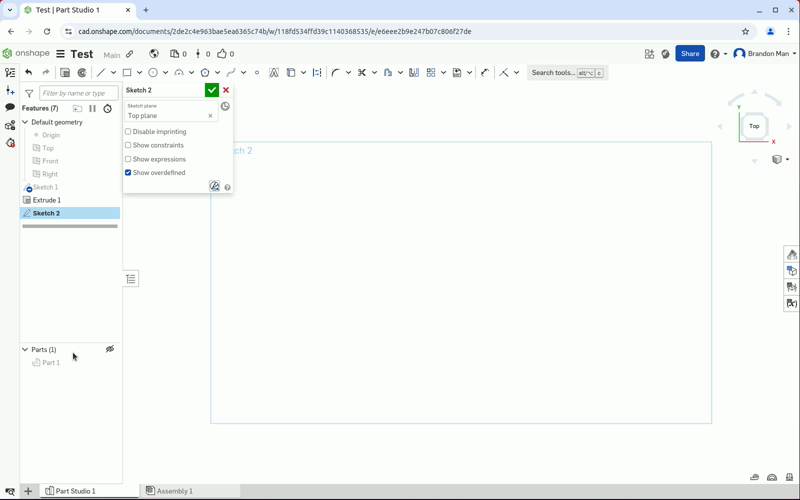
key(a)
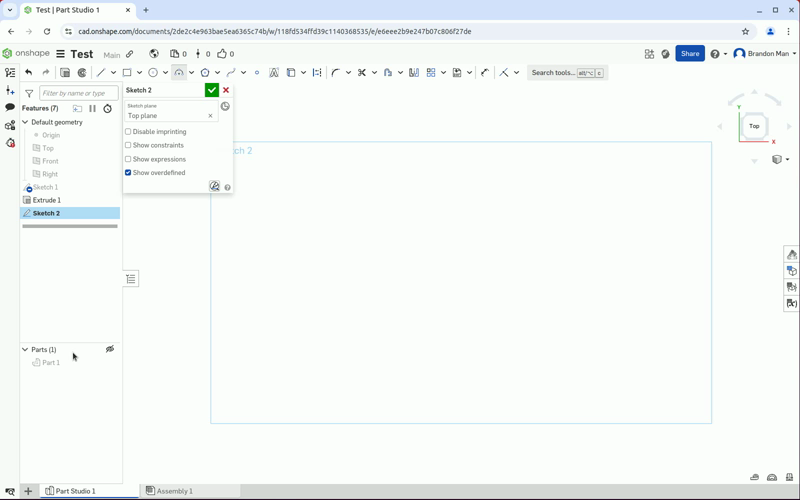
key_down(shift)
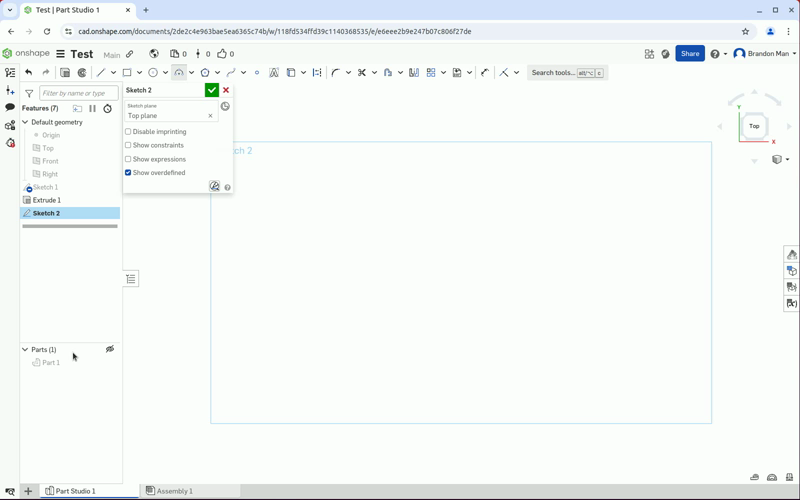
mouse_move(560, 383)
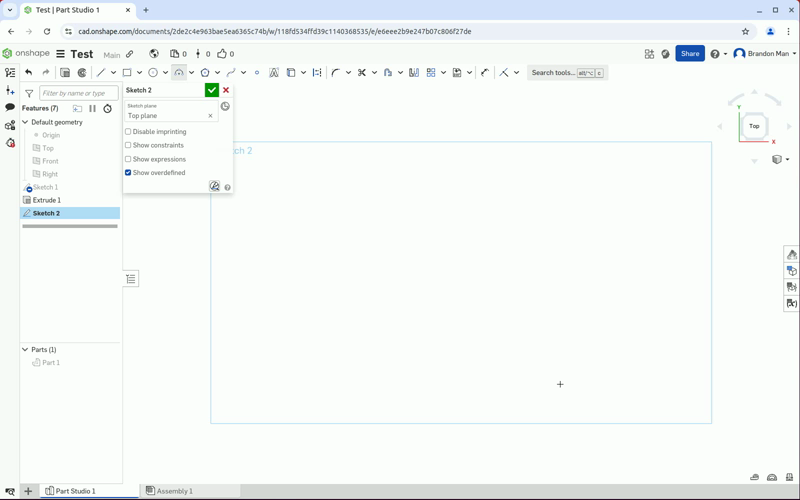
click(560, 383)
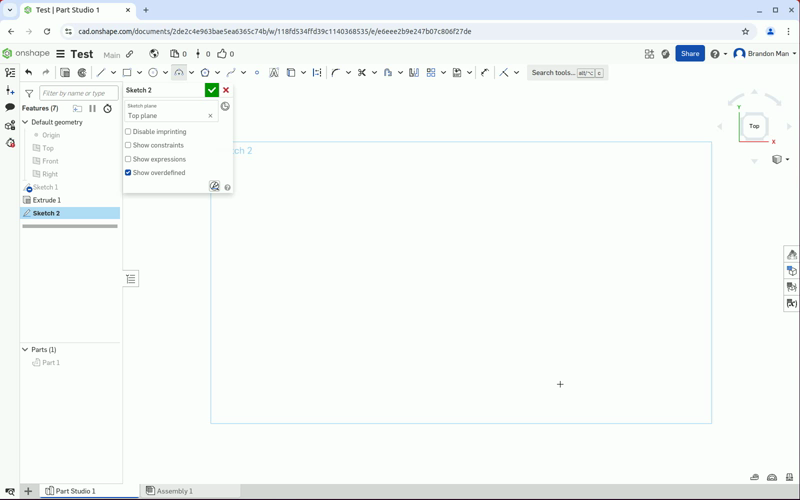
key_up(shift)
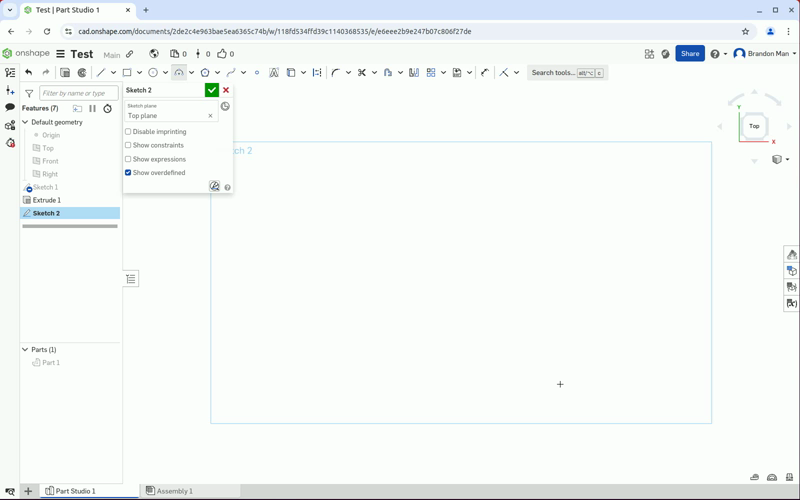
key_down(shift)
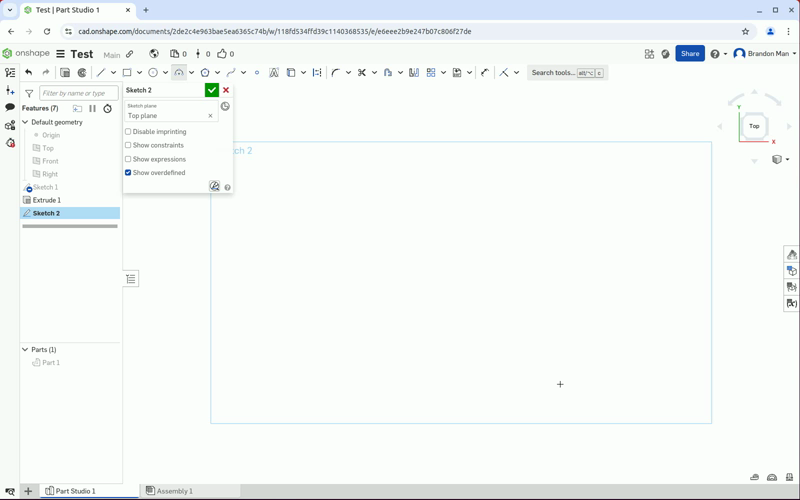
mouse_move(560, 357)
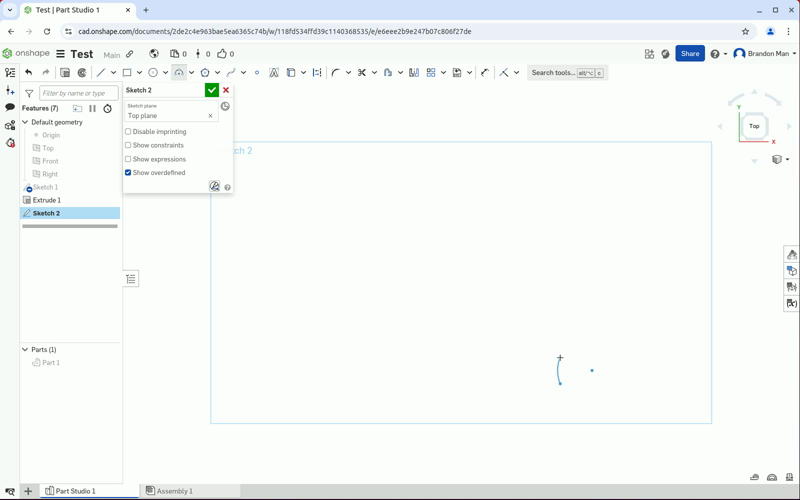
click(560, 357)
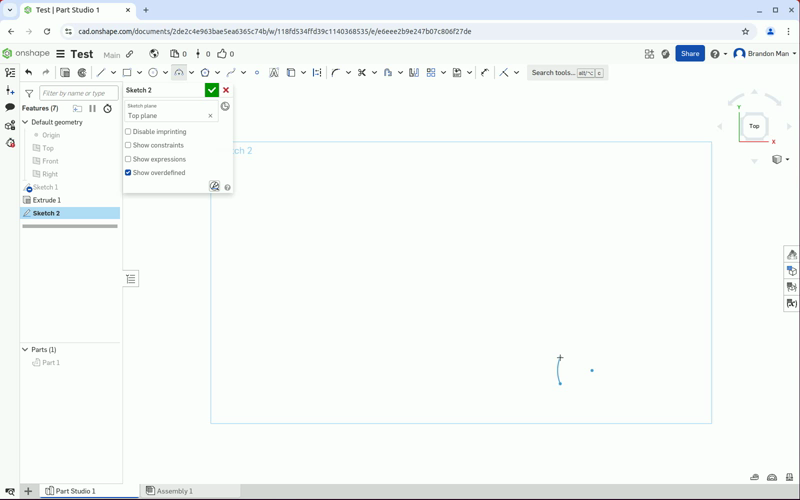
mouse_move(573, 370)
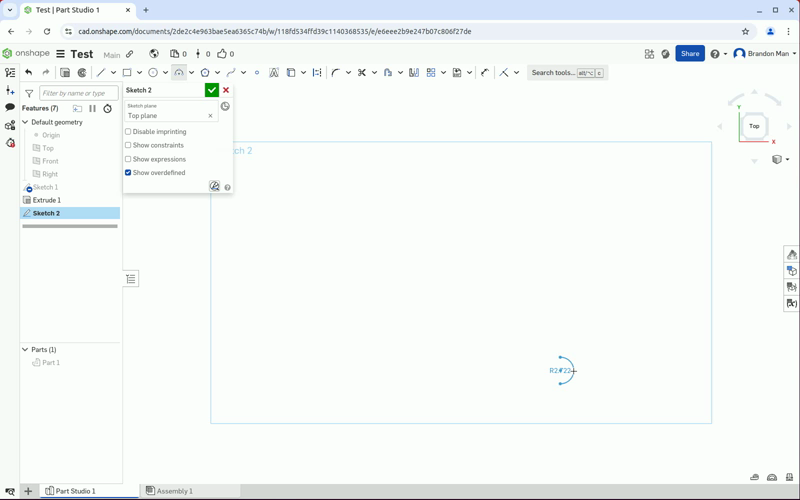
click(573, 370)
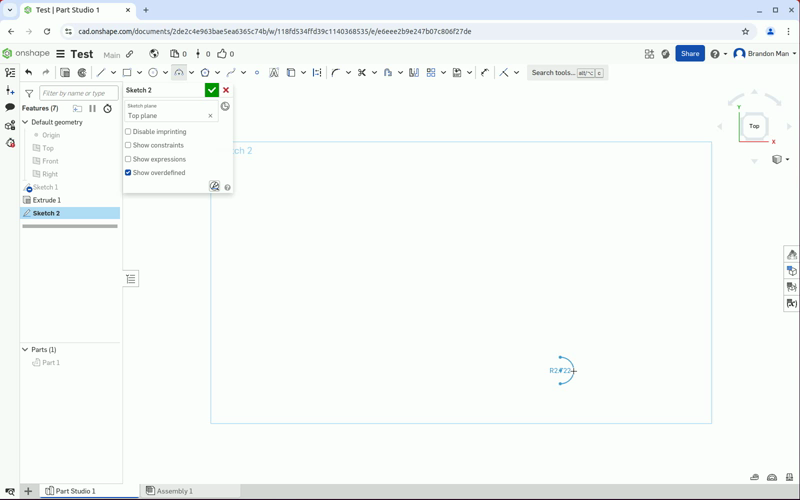
key_up(shift)
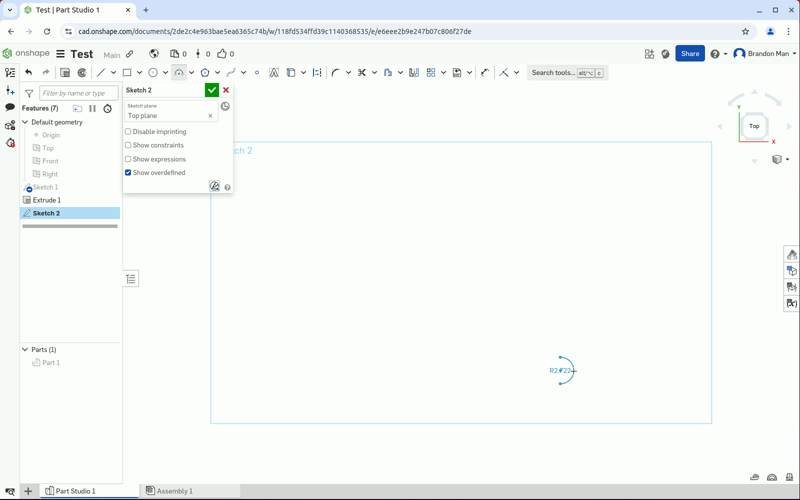
key(esc)
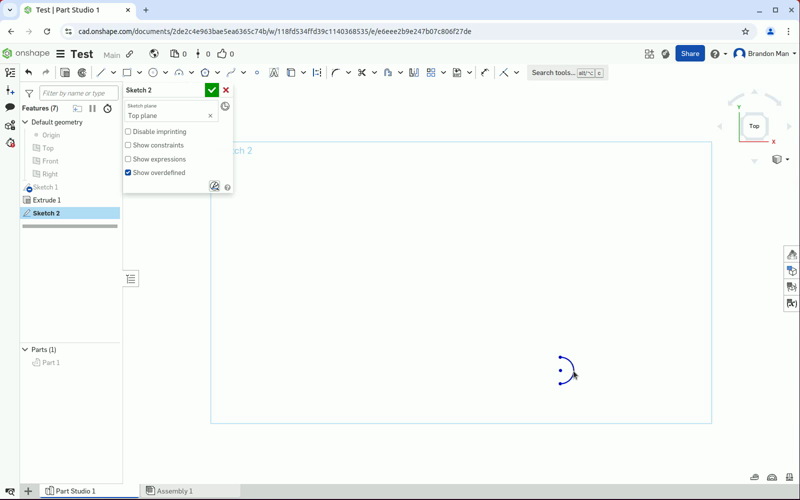
key(l)
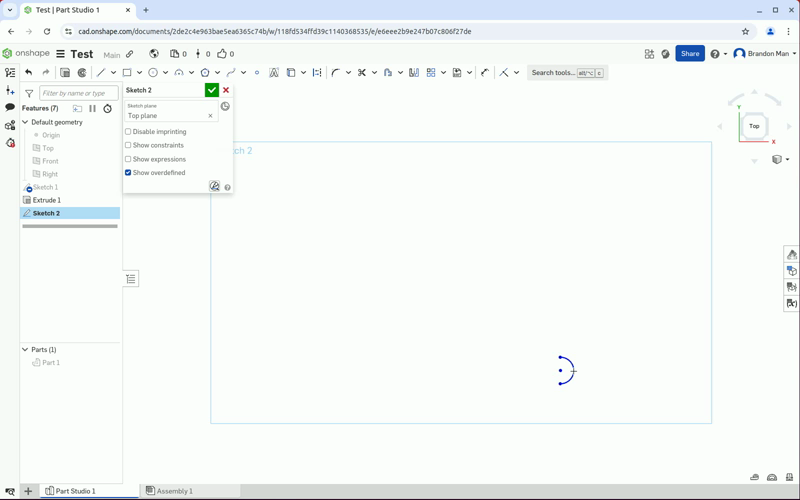
mouse_move(560, 357)
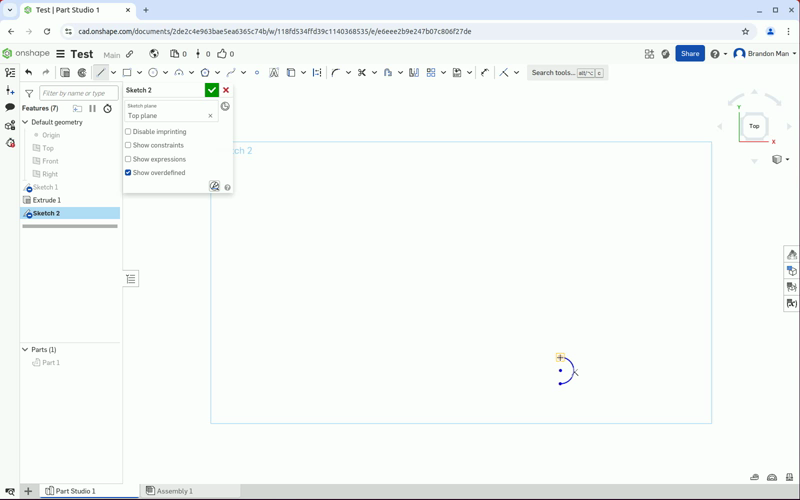
click(560, 357)
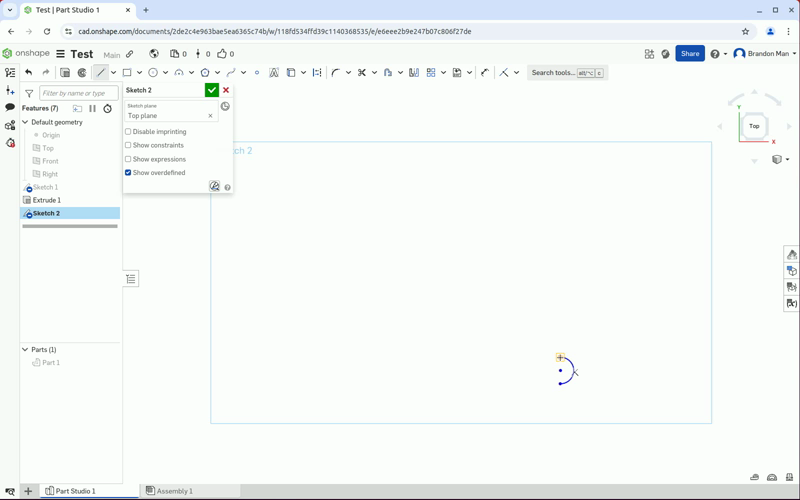
mouse_move(589, 357)
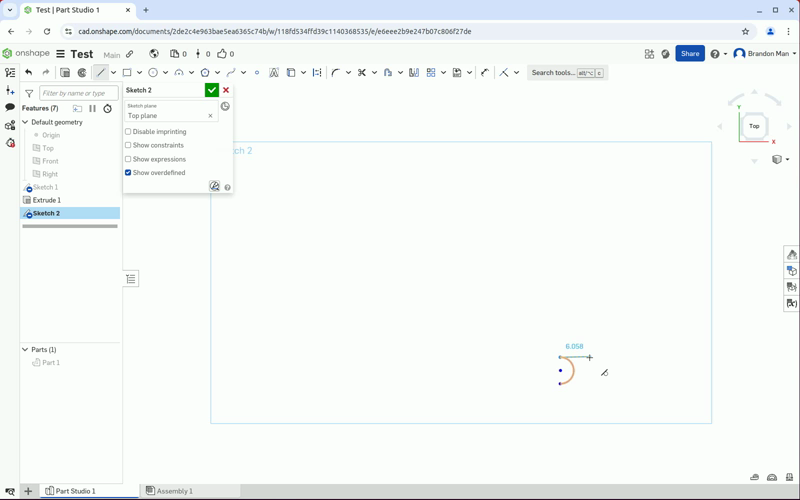
key_down(shift)
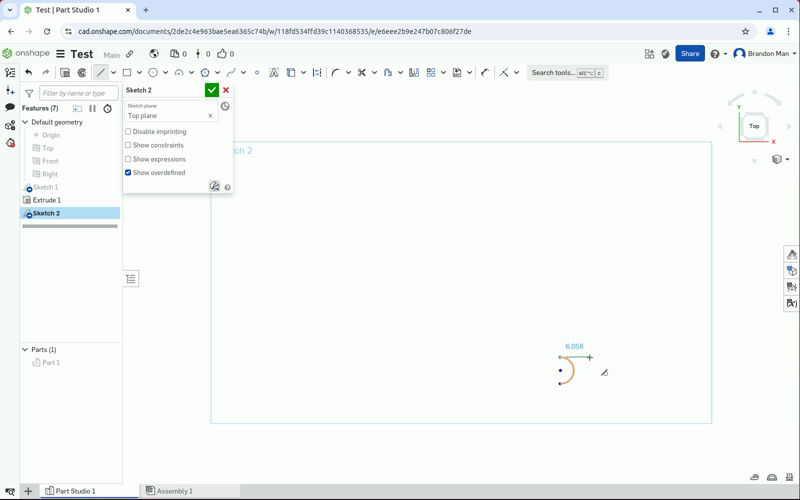
mouse_move(560, 383)
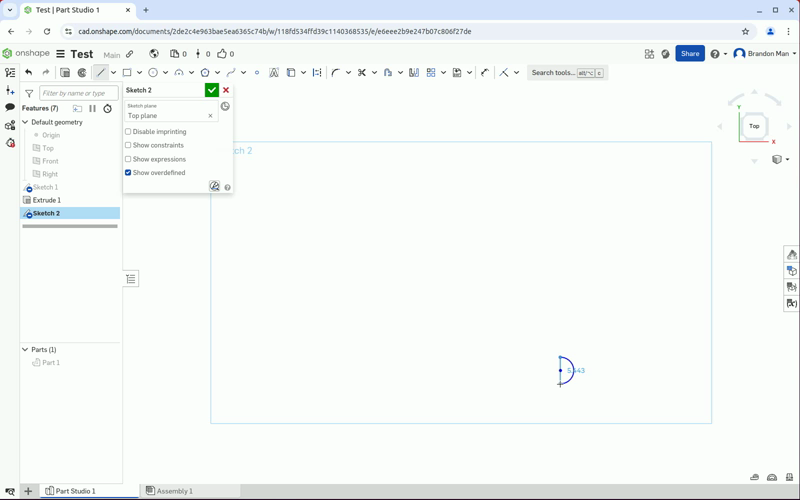
key_up(shift)
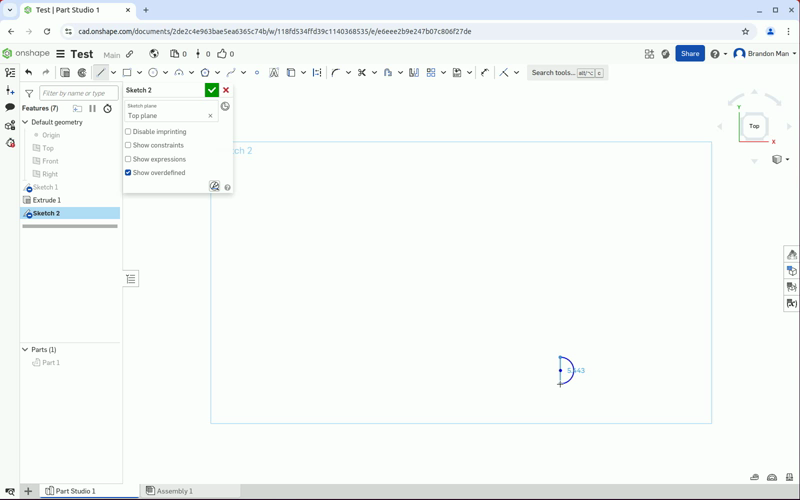
click(560, 383)
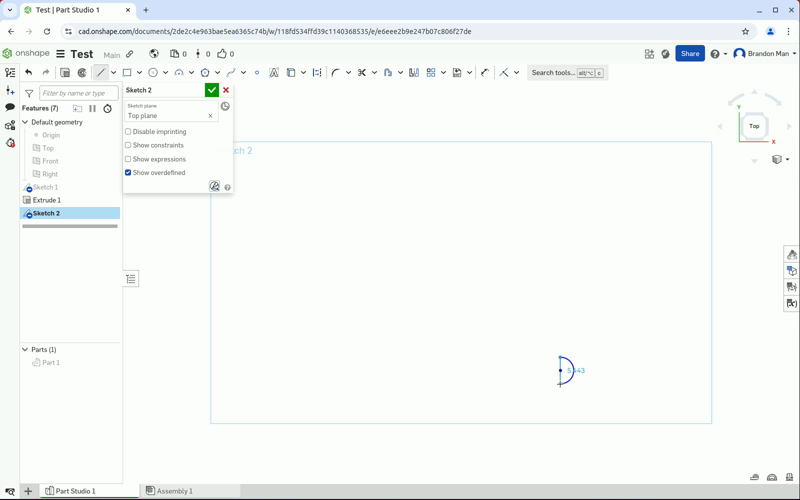
key(esc)
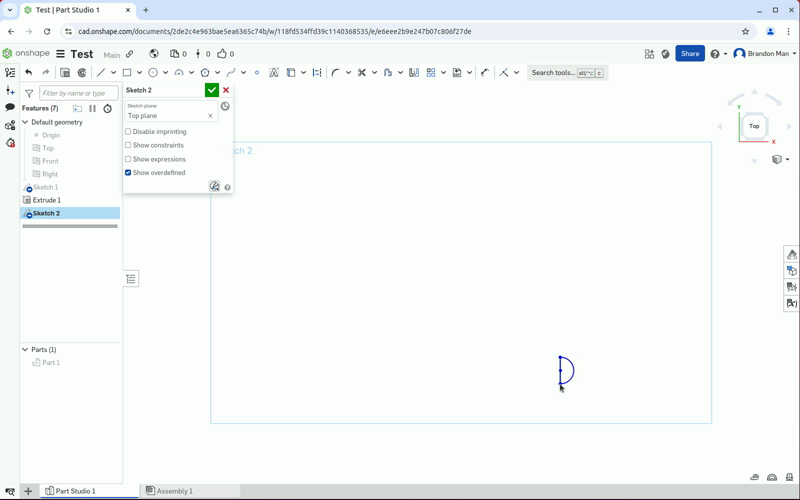
mouse_move(570, 365)
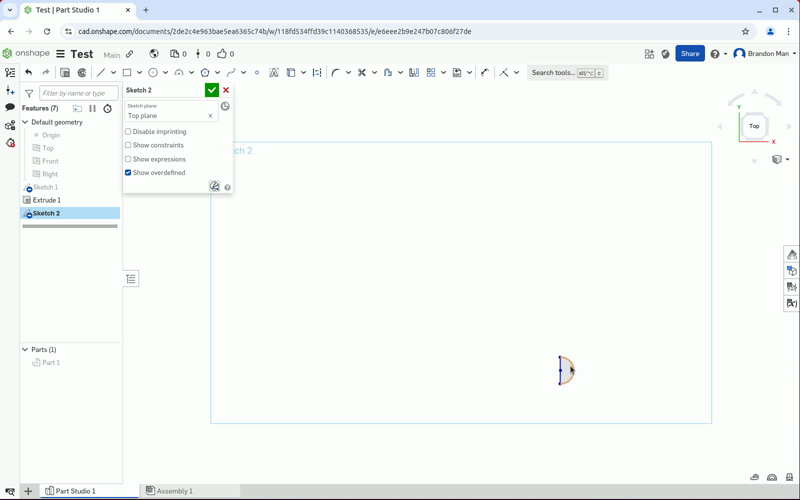
scroll(6)
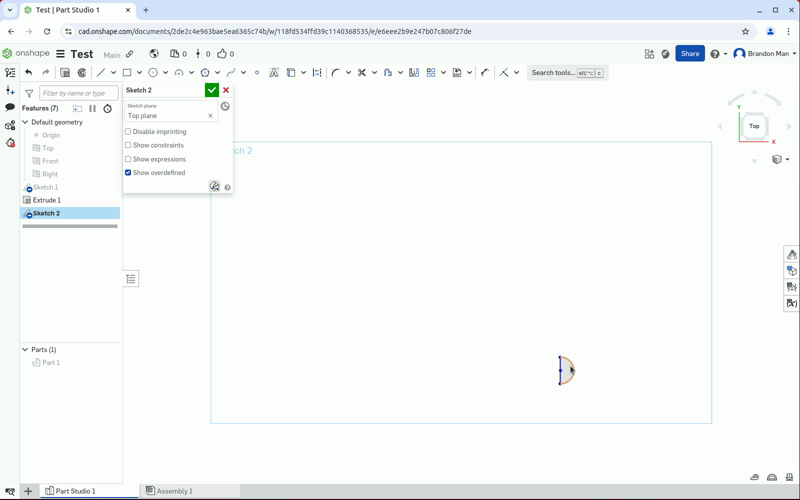
scroll(6)
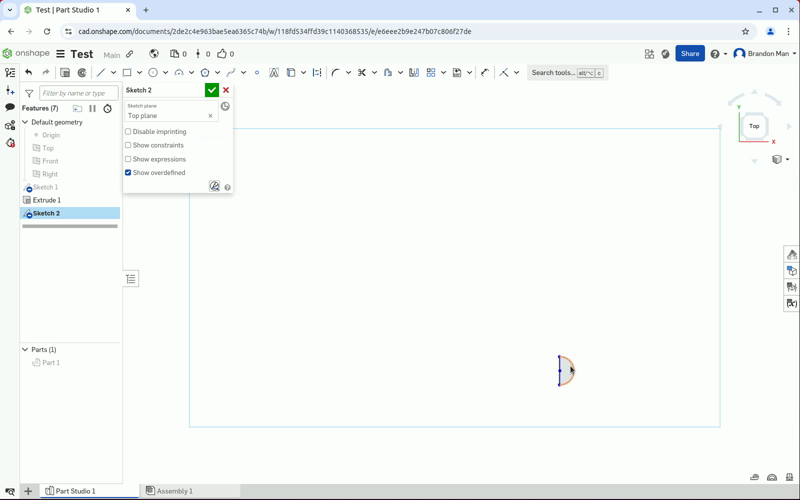
scroll(6)
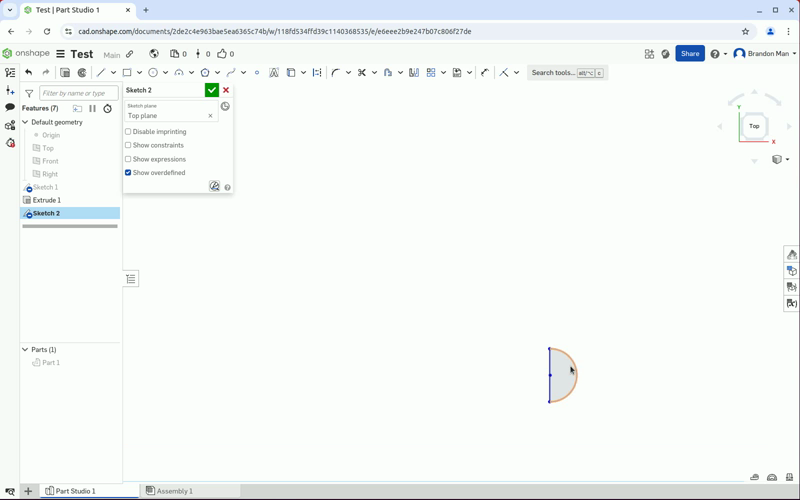
scroll(6)
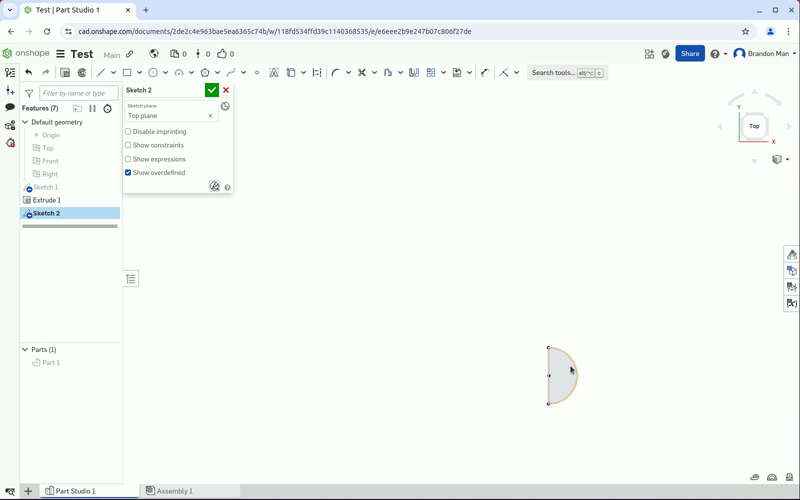
scroll(6)
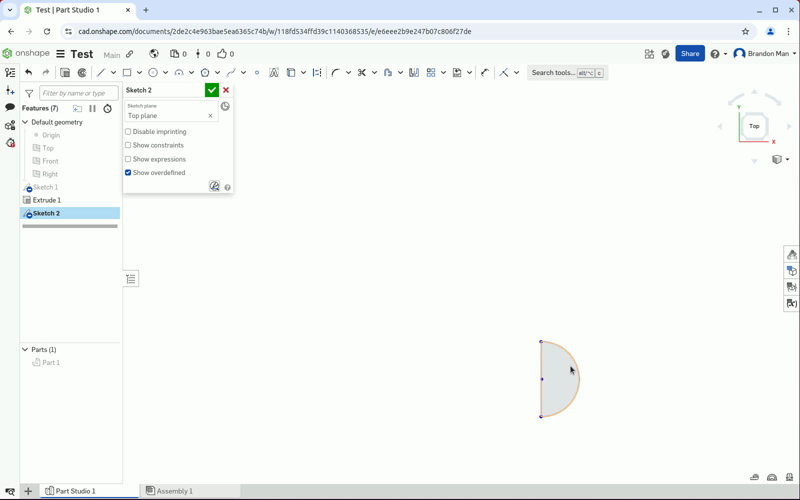
scroll(6)
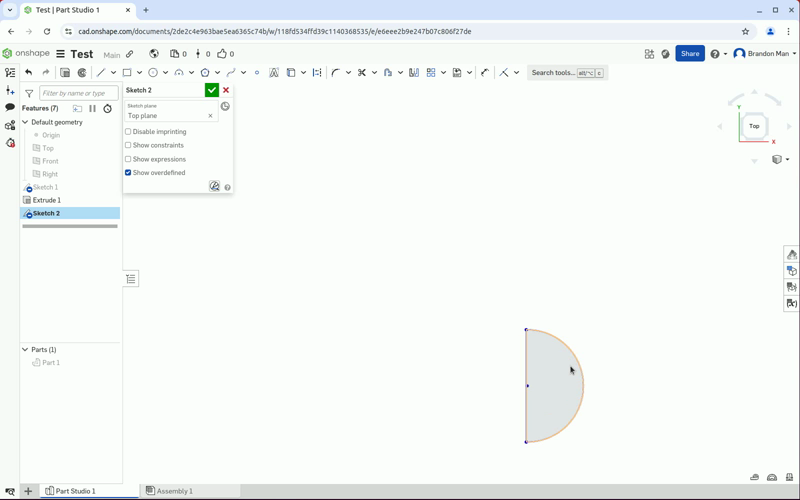
scroll(6)
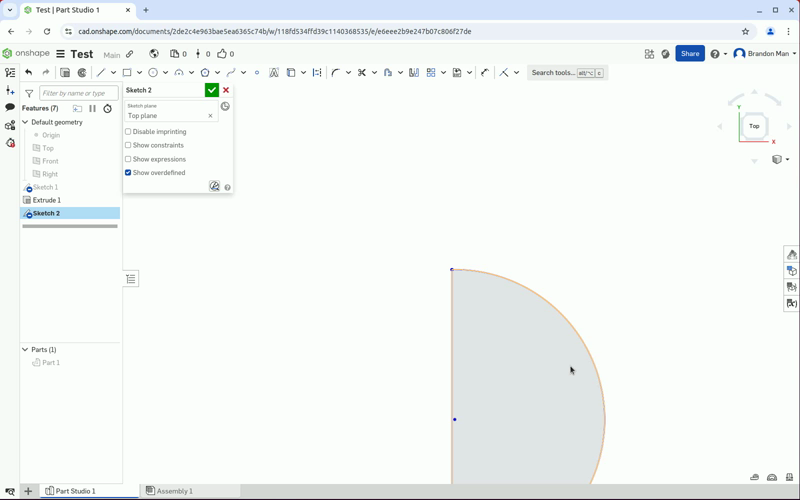
click(570, 365)
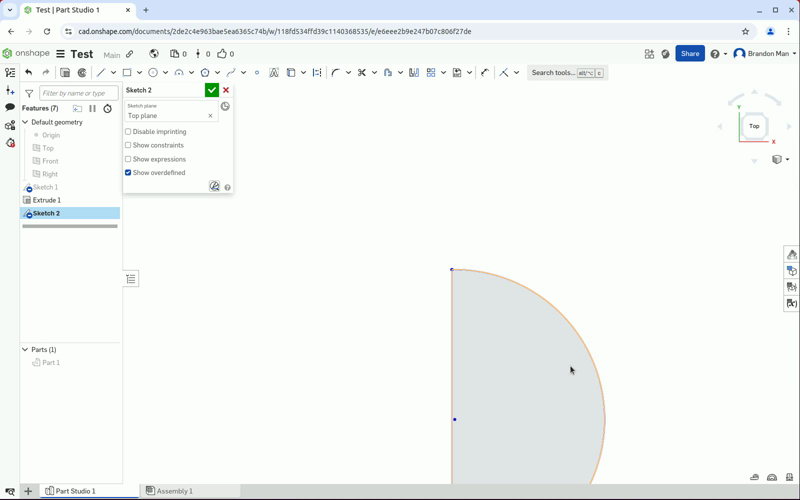
scroll(-6)
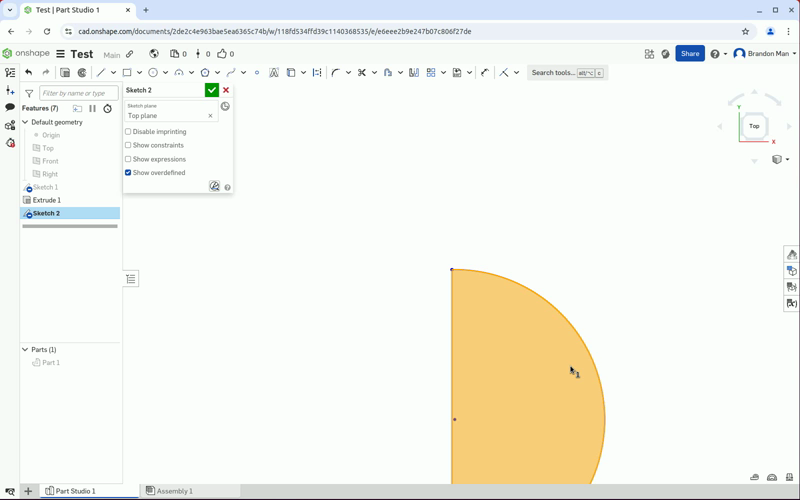
scroll(-6)
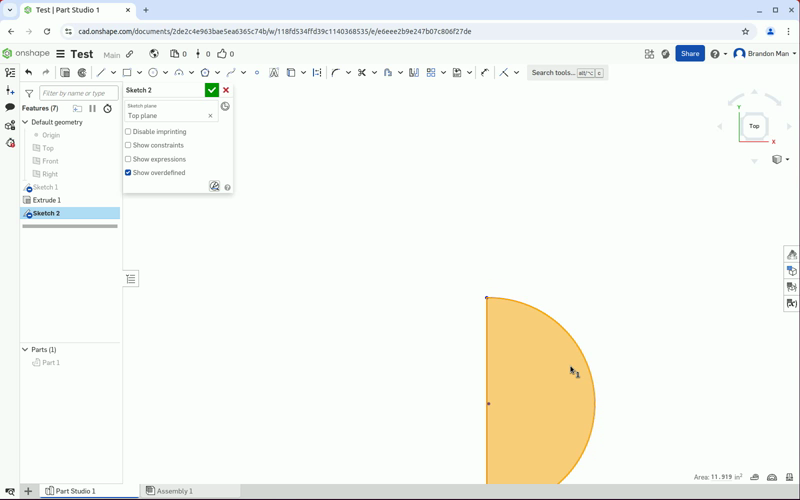
scroll(-6)
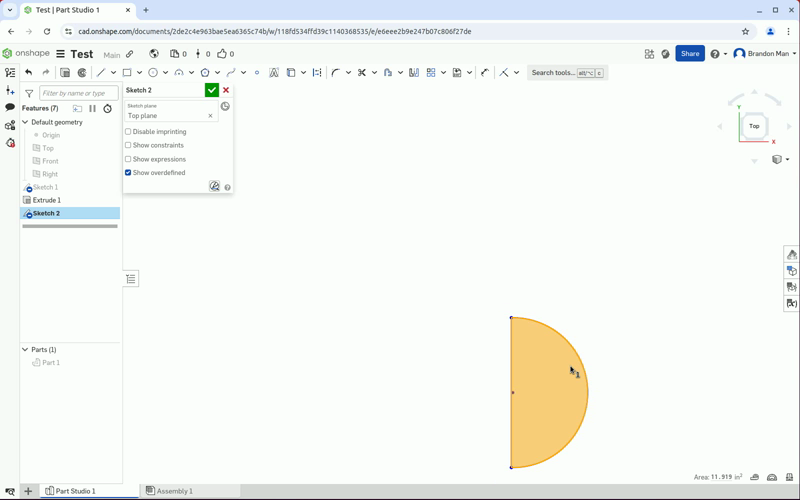
scroll(-6)
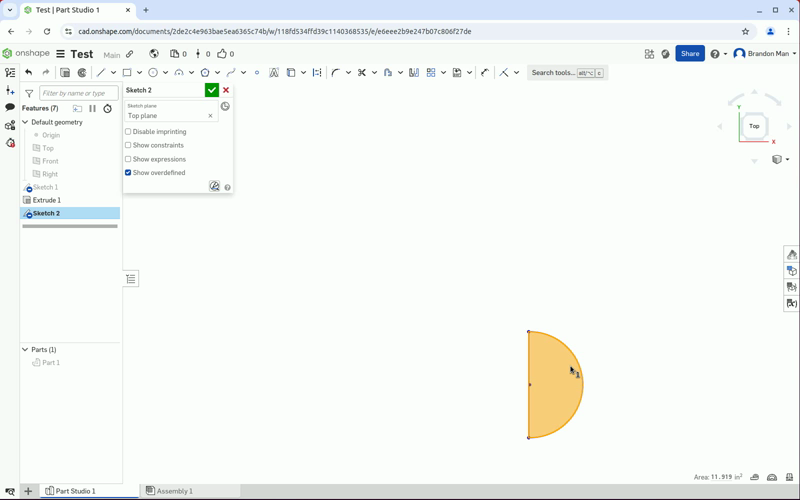
scroll(-6)
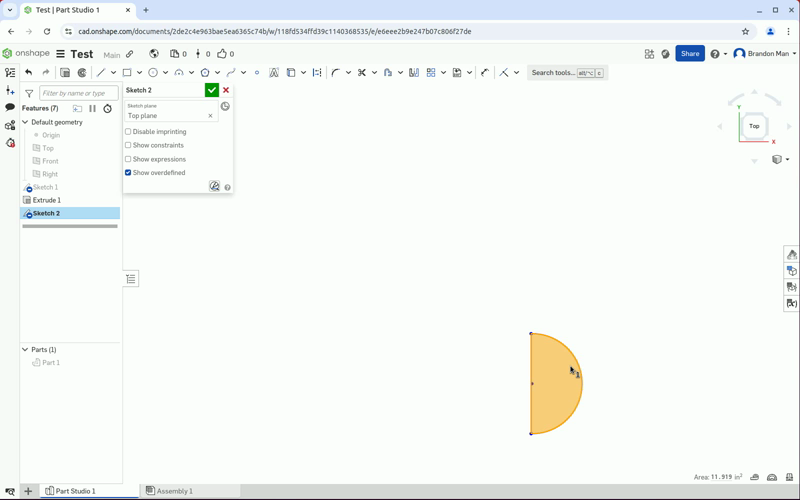
scroll(-6)
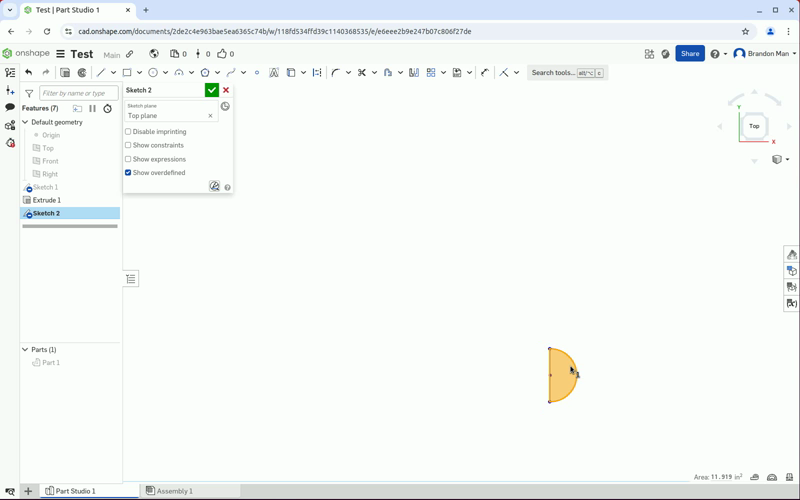
scroll(-6)
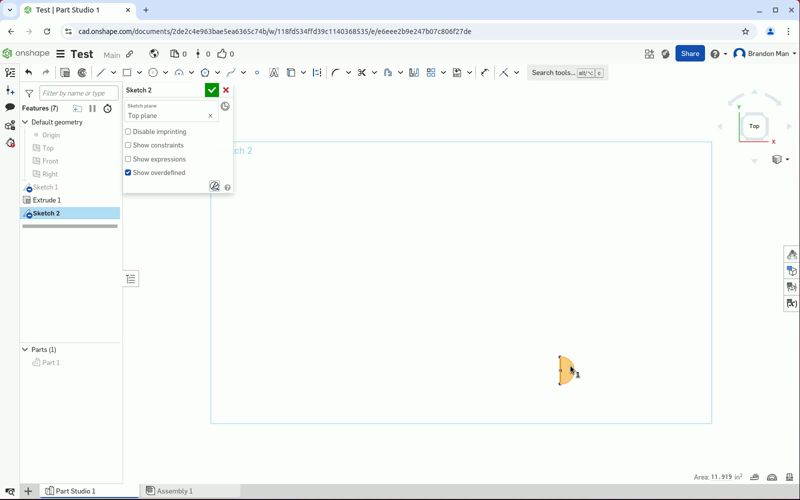
mouse_move(73, 352)
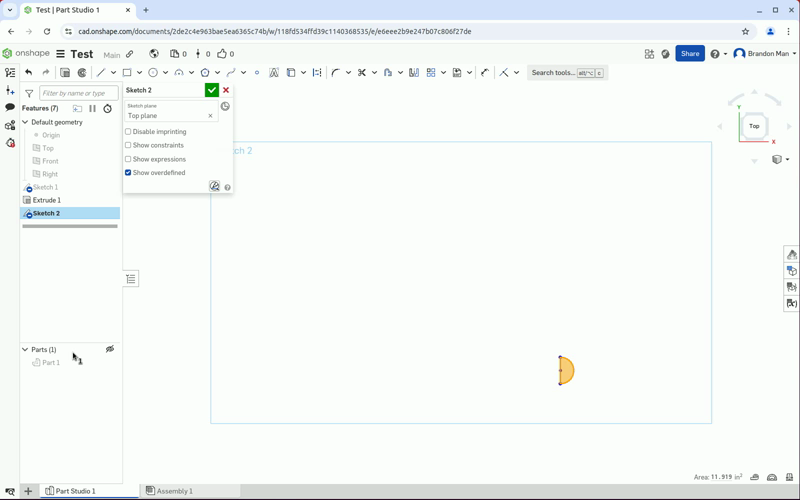
key(shift+y)
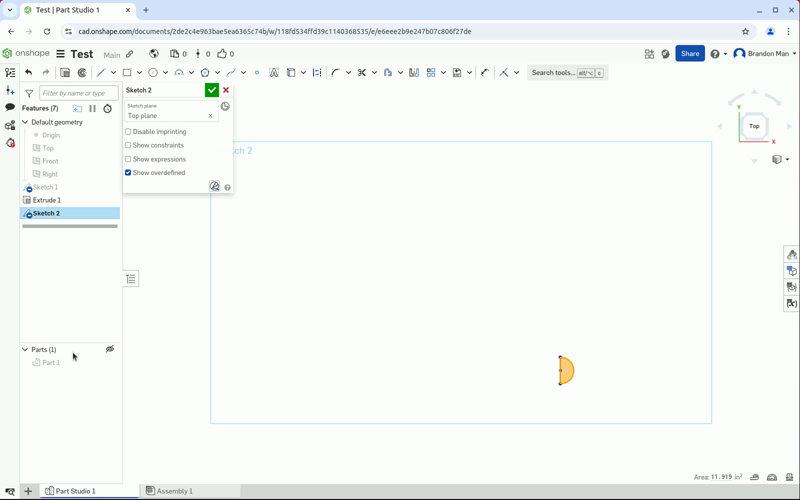
key(shift+e)
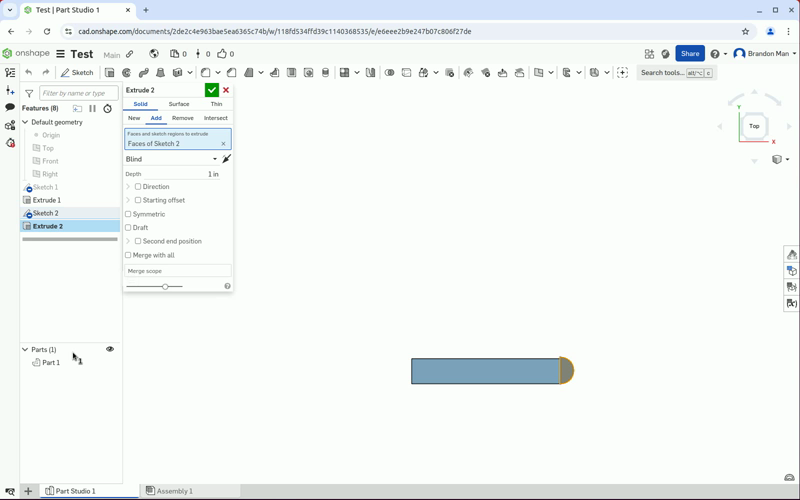
mouse_move(143, 106)
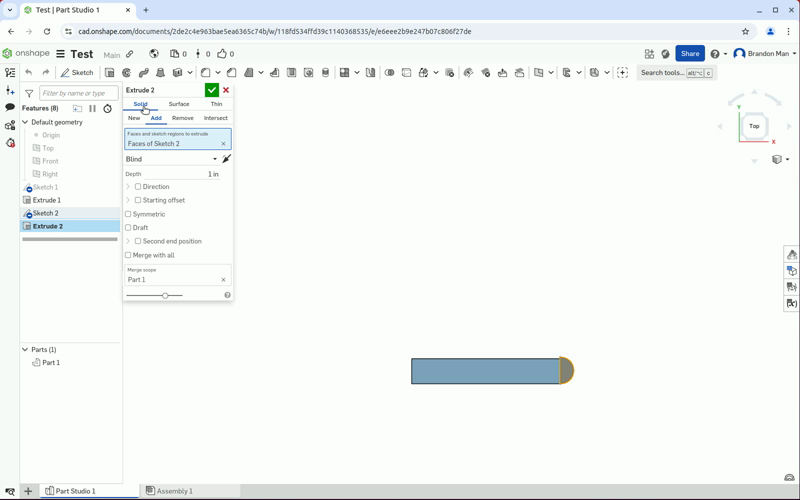
click(143, 106)
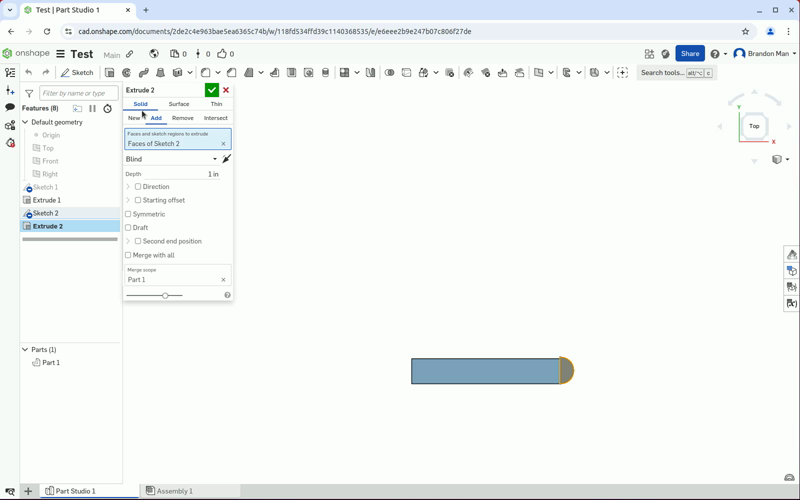
mouse_move(137, 120)
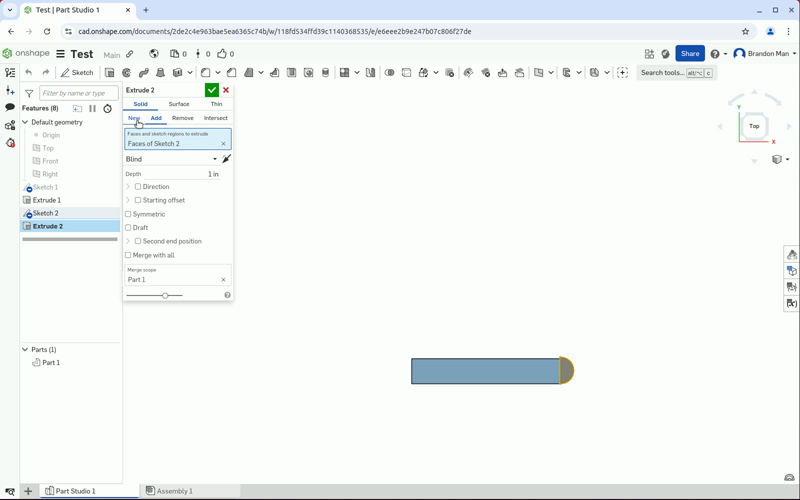
click(137, 120)
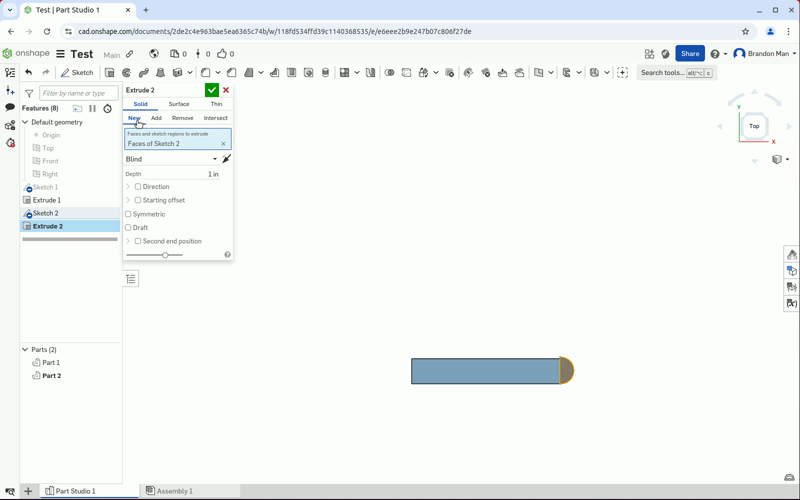
key(tab, 4)
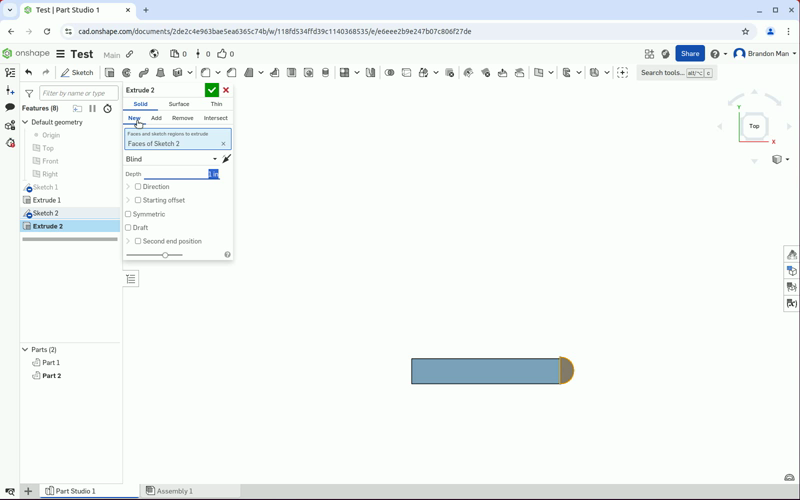
text(0.963)
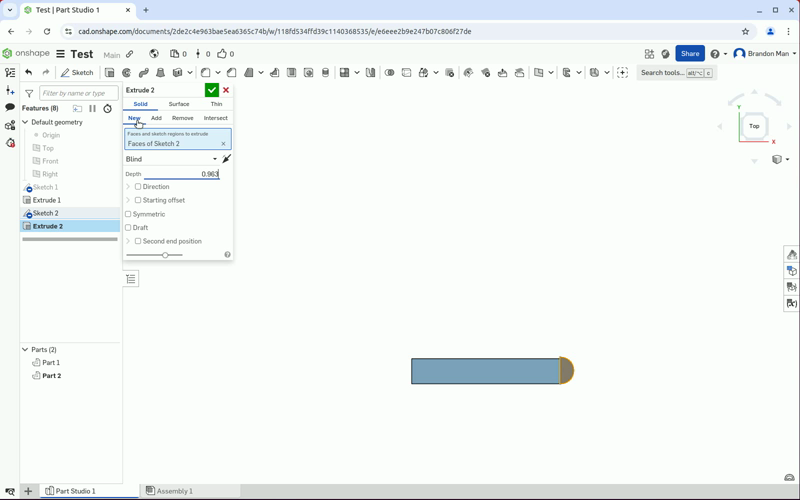
key(enter)
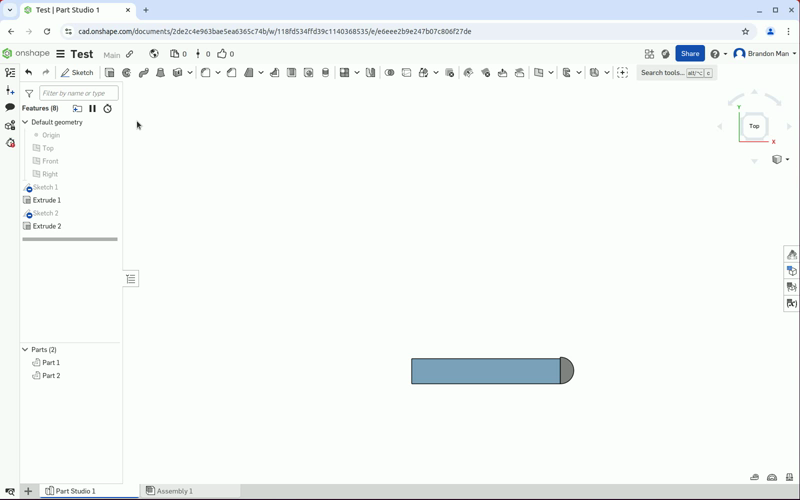
key(shift+h)
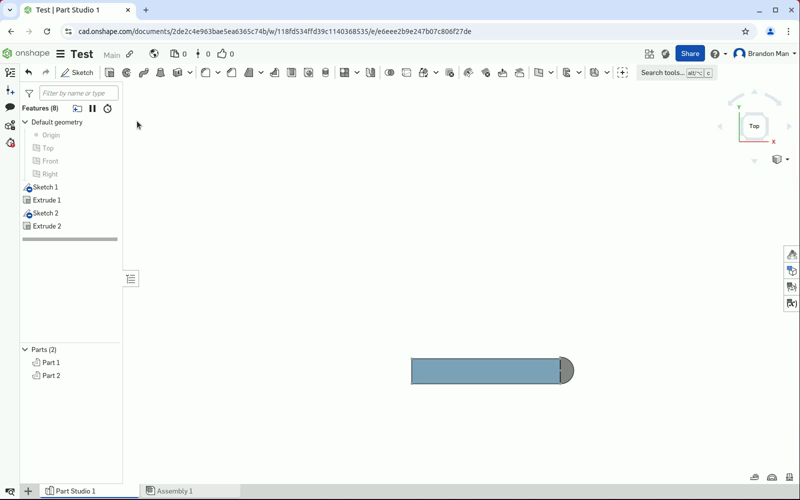
key(shift+h)
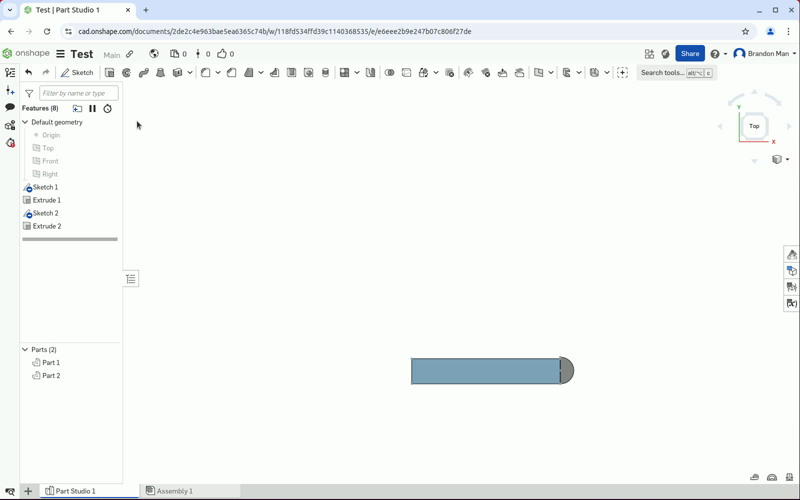
key(shift+7)
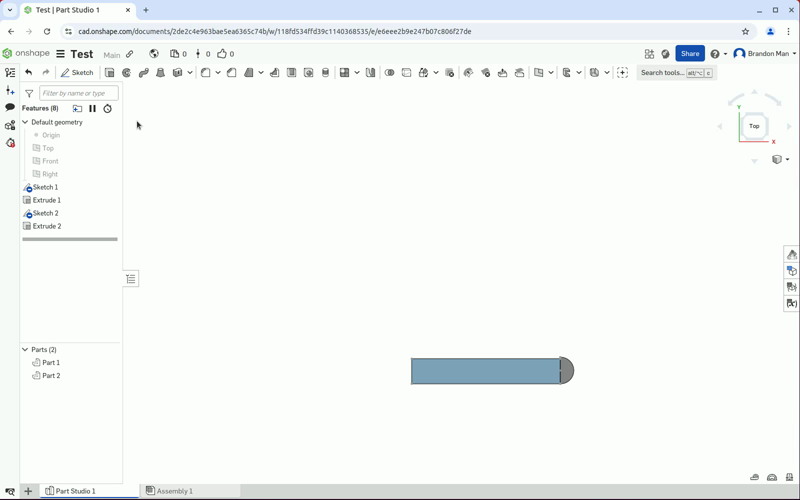
key(up, 3)
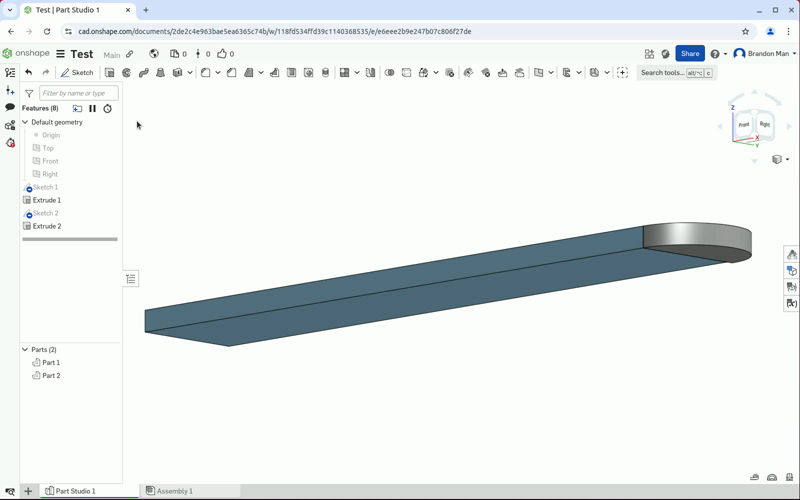
key(left, 3)
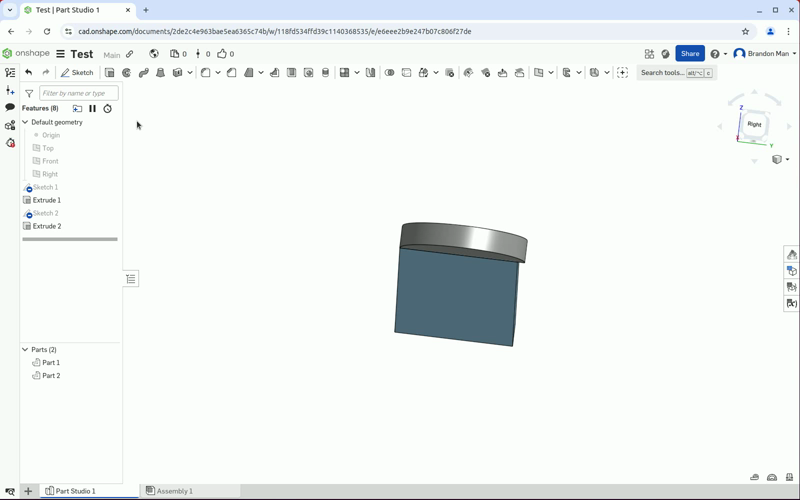
key(right, 3)
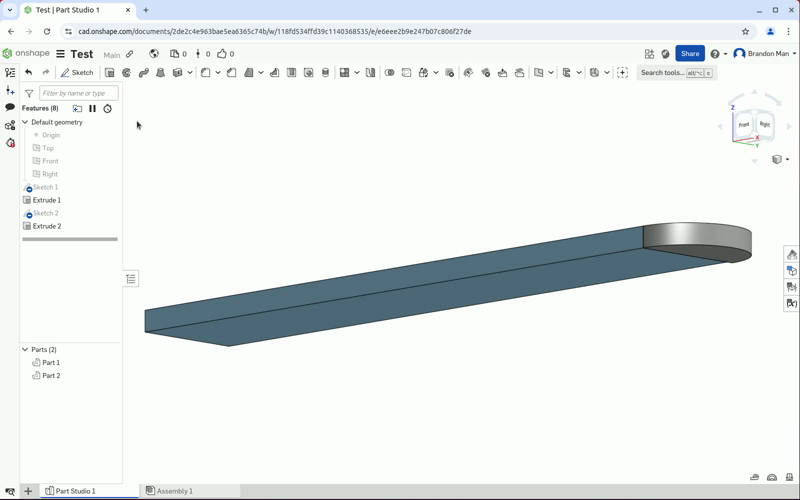
key(down, 3)
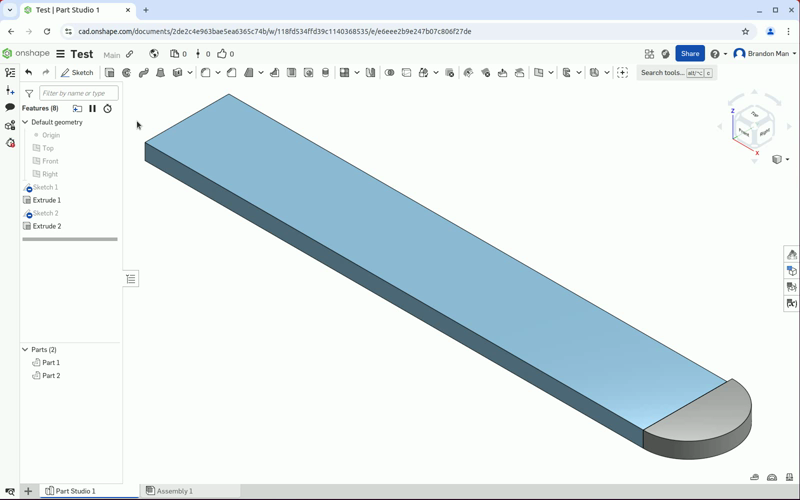
mouse_move(73, 189)
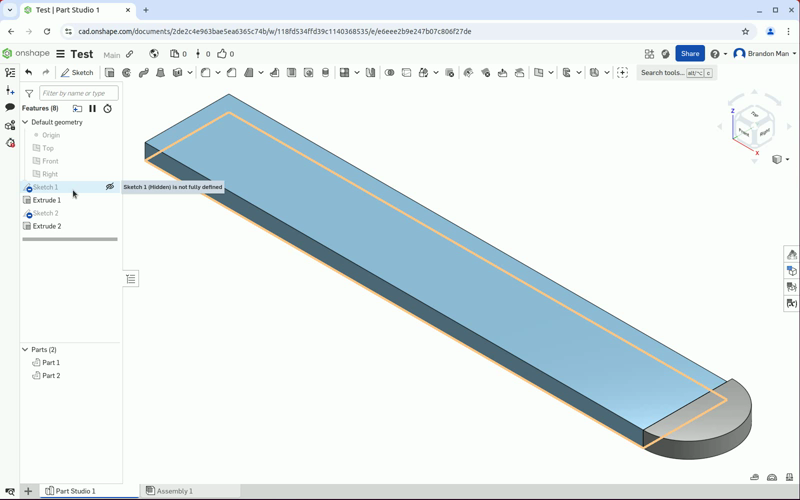
click(73, 189)